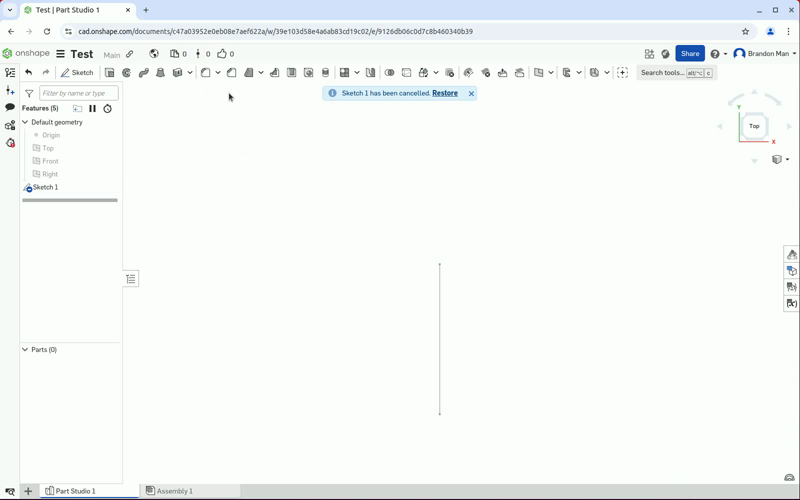
key(shift+h)
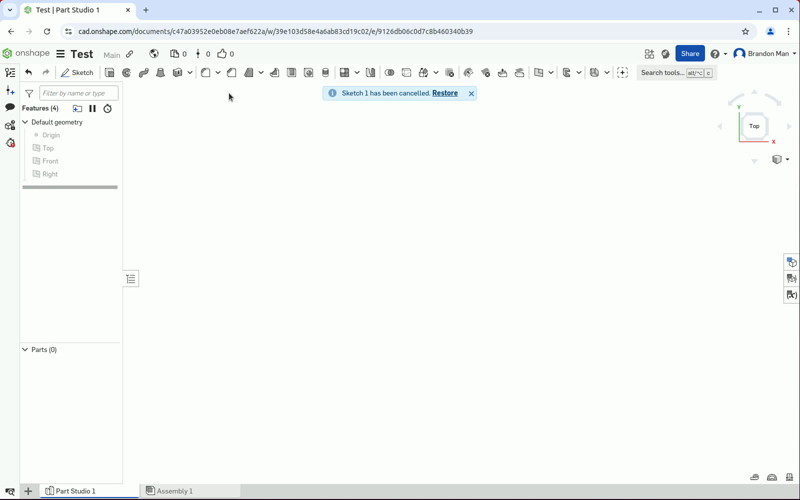
mouse_move(73, 352)
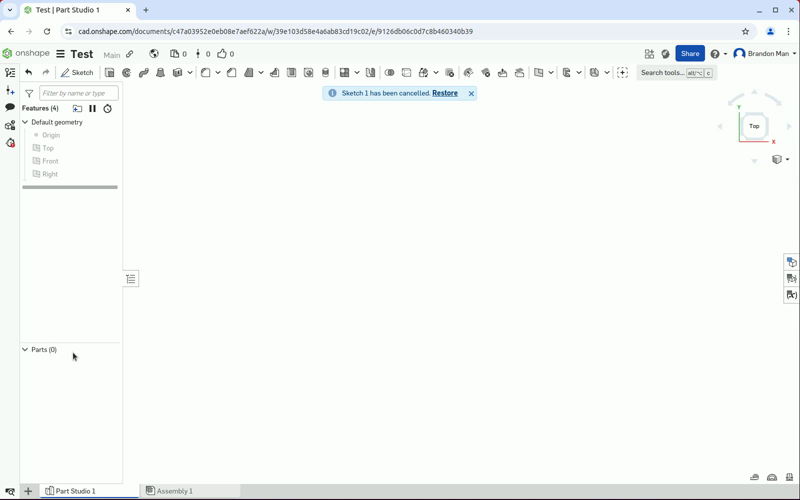
key(y)
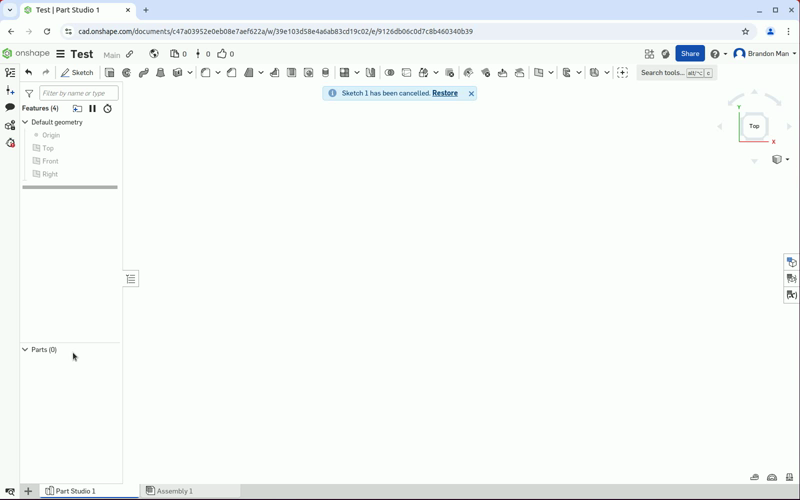
key(shift+p)
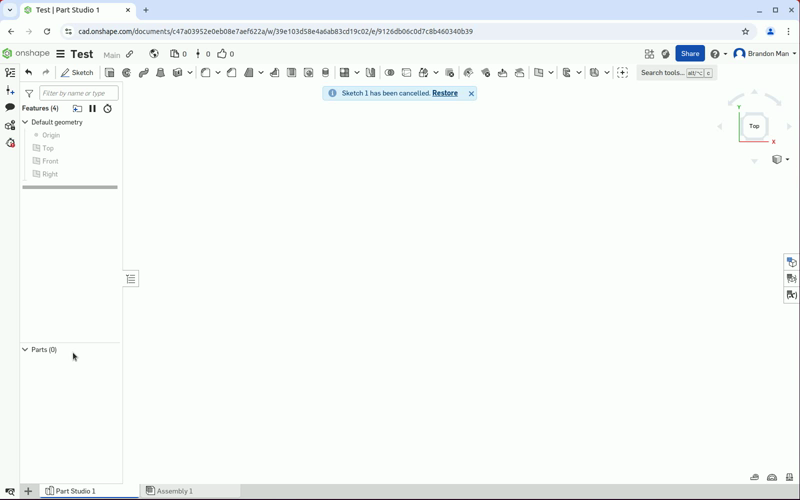
key(space)
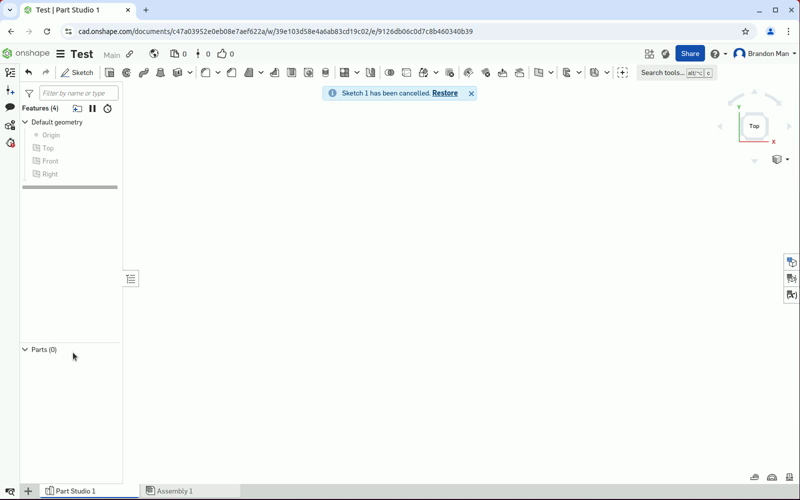
key_down(shift)
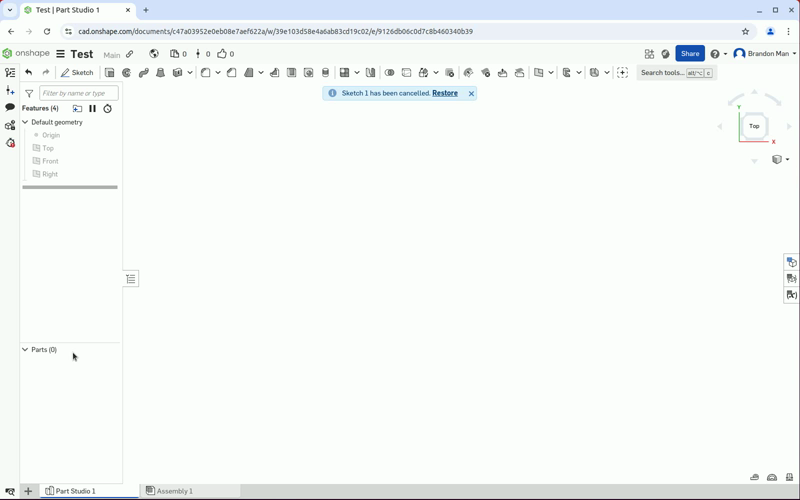
key(up)
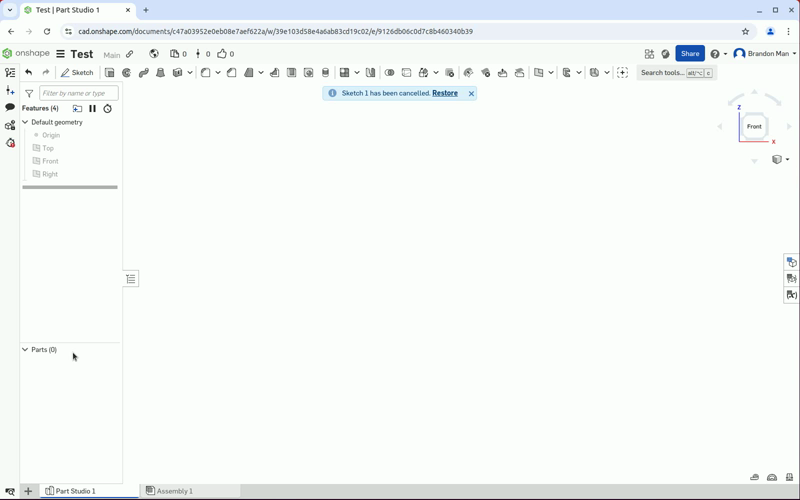
key_up(shift)
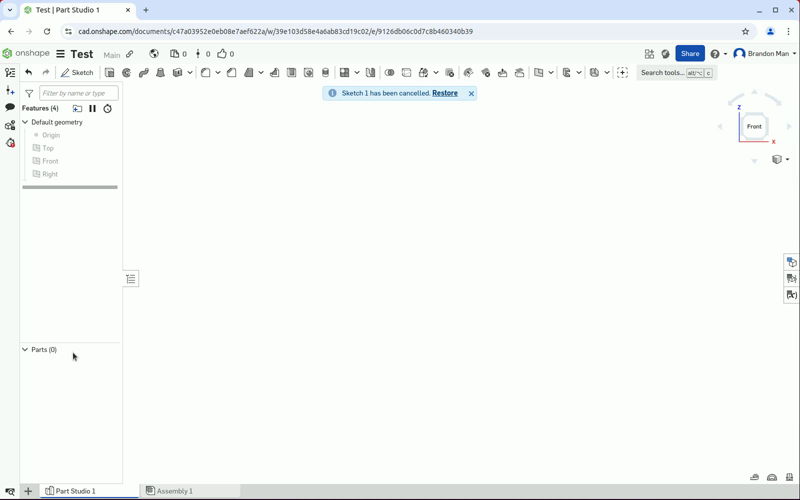
mouse_move(73, 352)
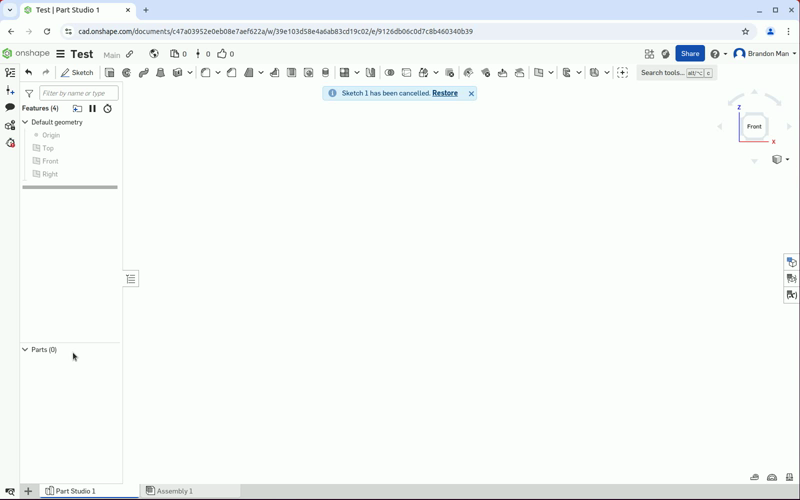
key(shift+y)
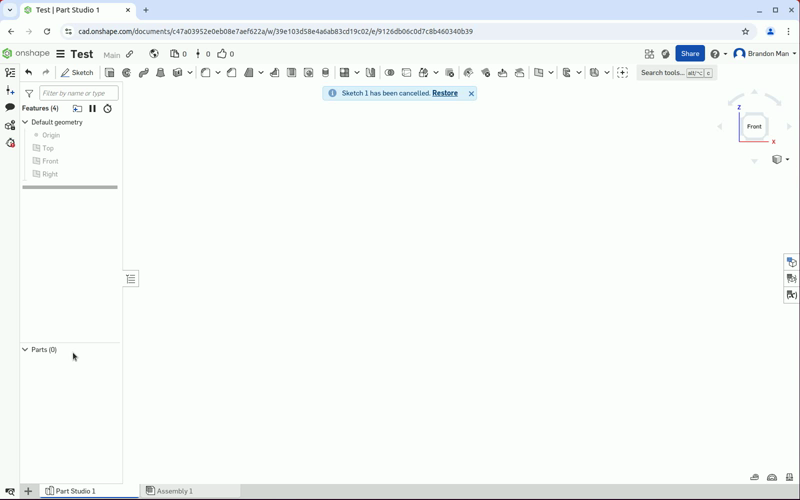
key(shift+s)
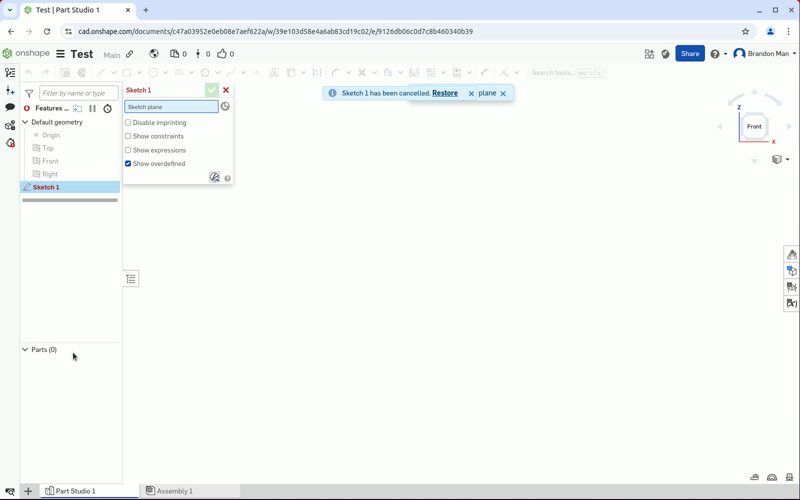
mouse_move(73, 163)
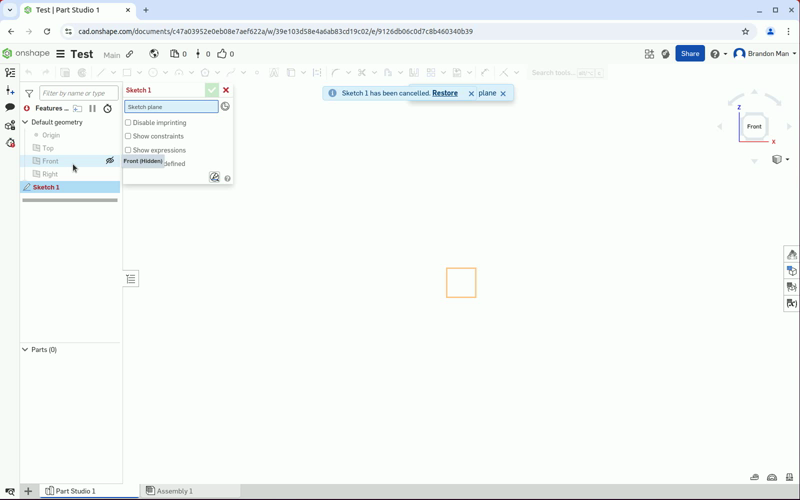
click(73, 163)
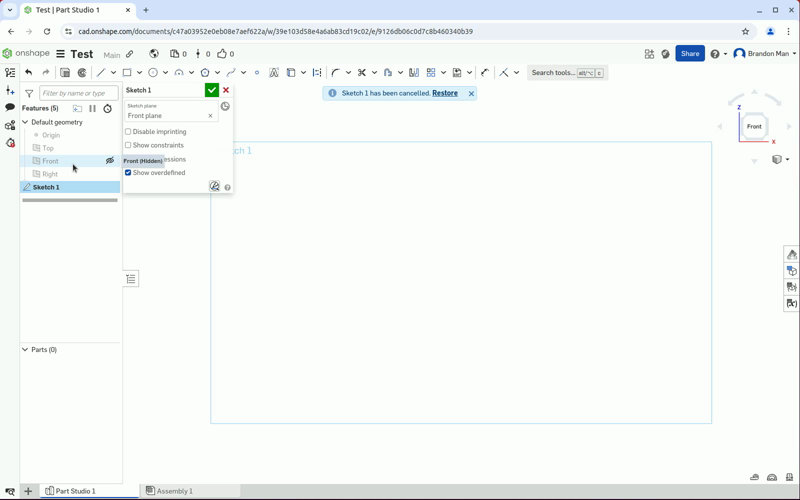
mouse_move(73, 352)
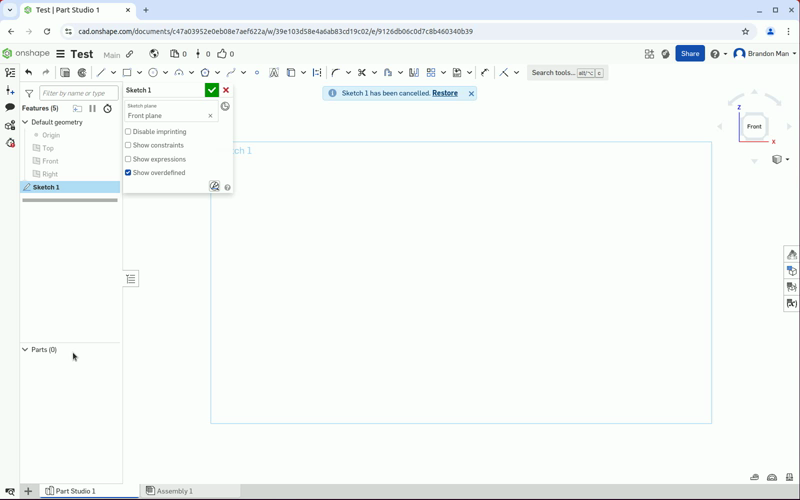
key(y)
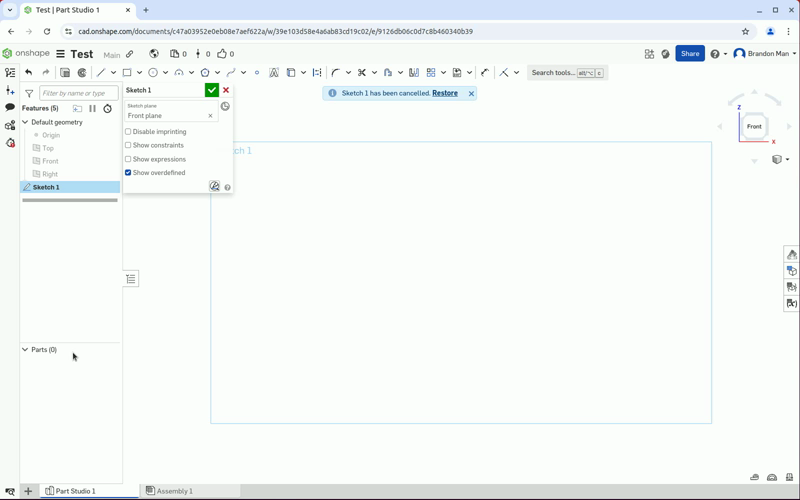
key(c)
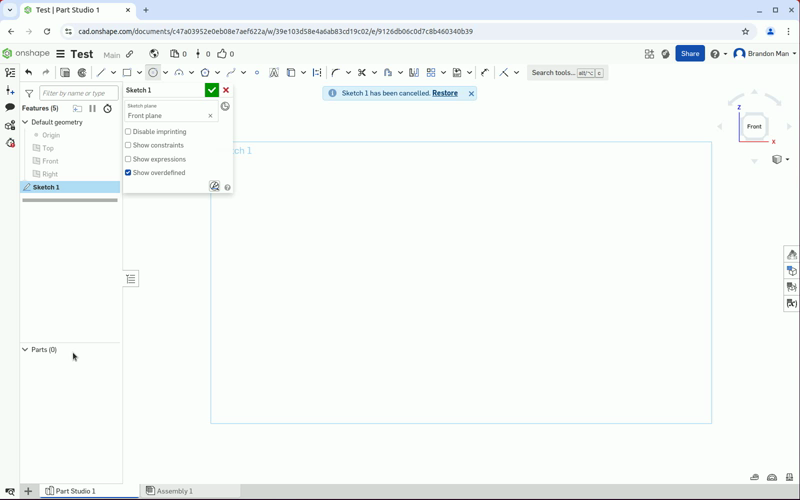
key_down(shift)
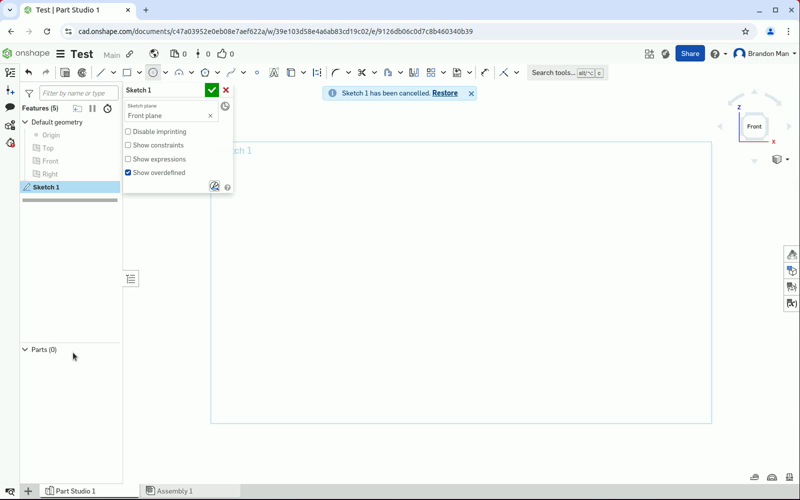
mouse_move(461, 282)
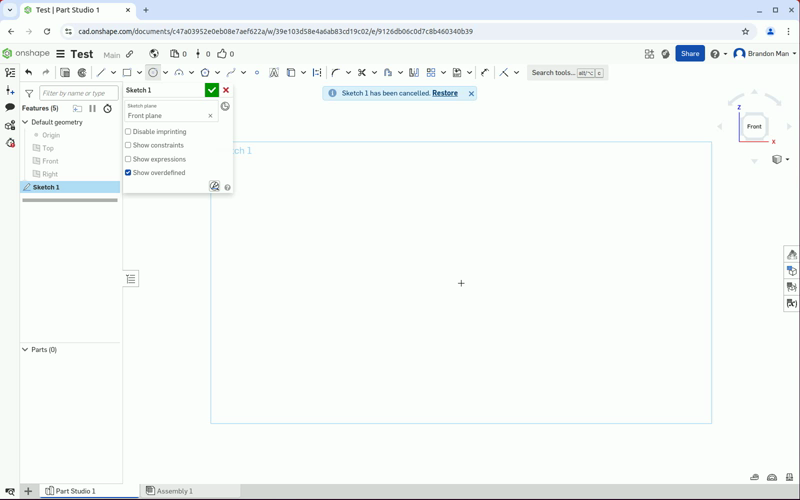
click(461, 282)
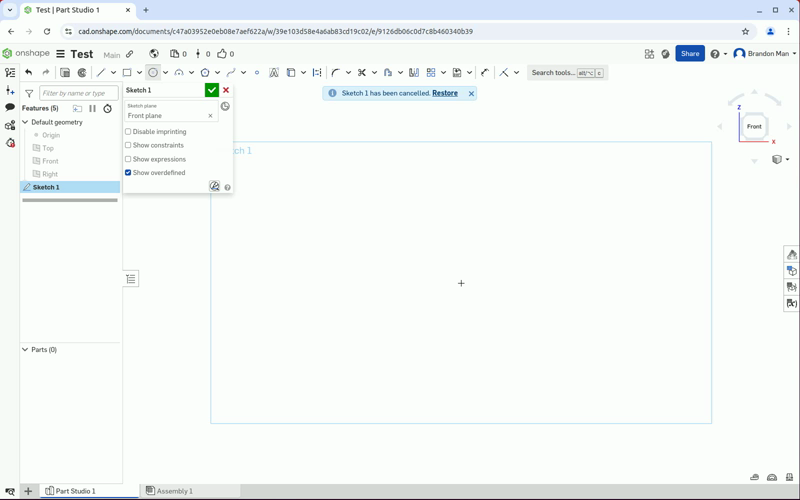
key_up(shift)
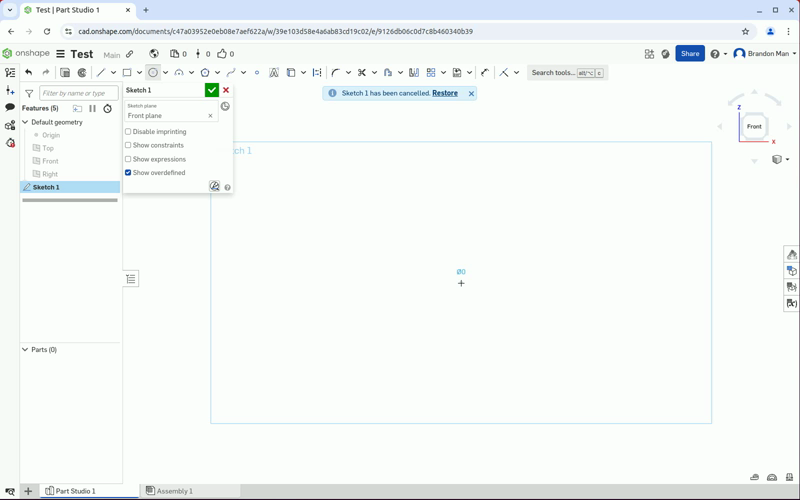
mouse_move(531, 282)
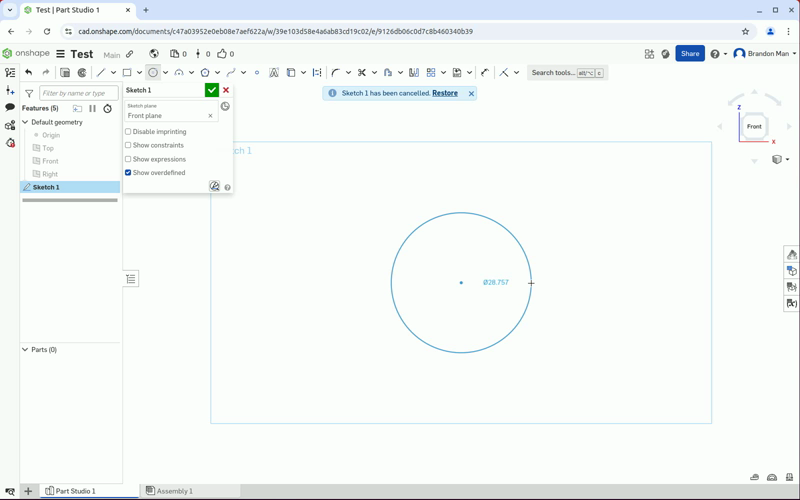
click(531, 282)
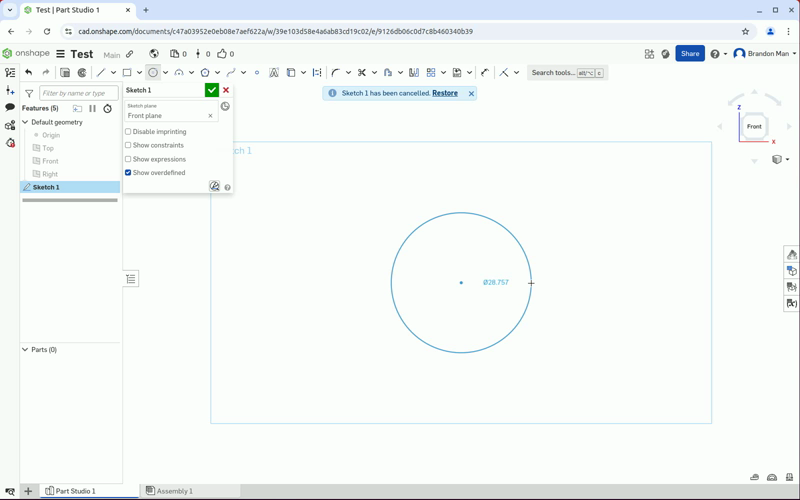
key(esc)
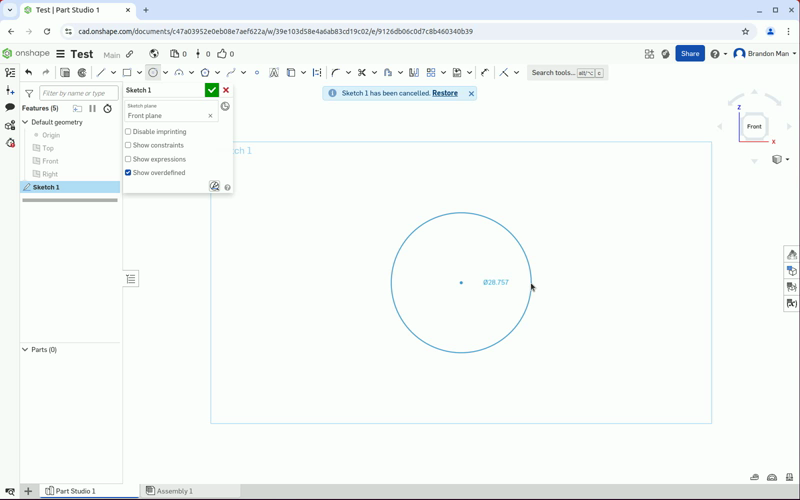
mouse_move(501, 291)
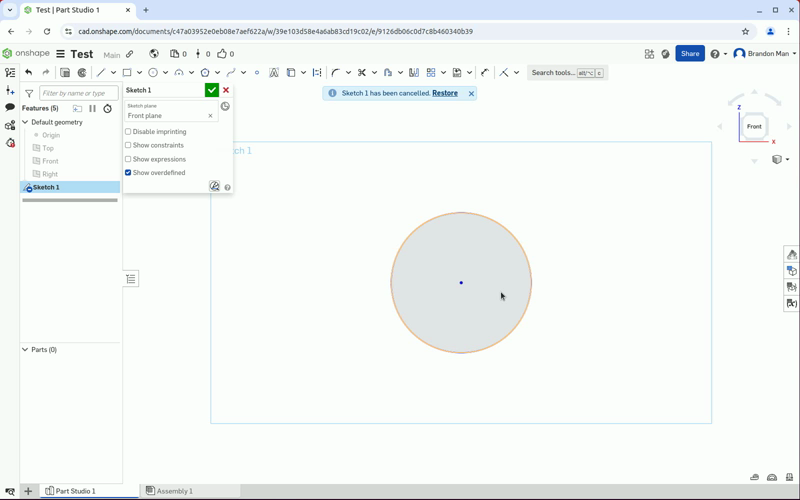
click(501, 291)
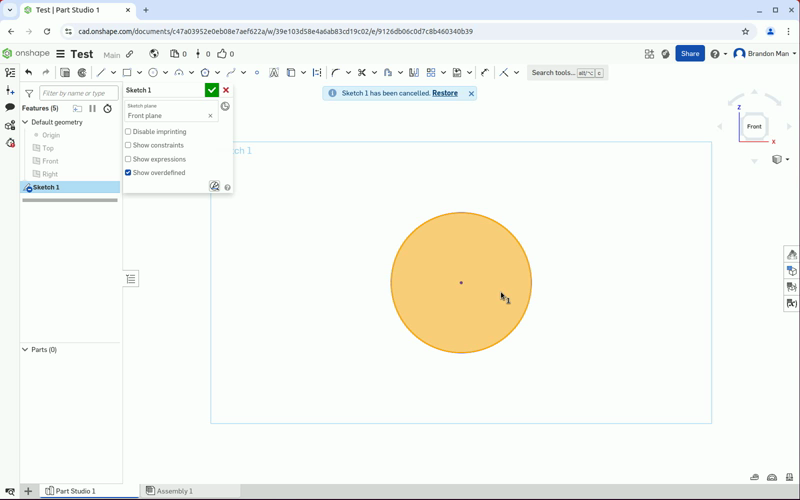
mouse_move(73, 352)
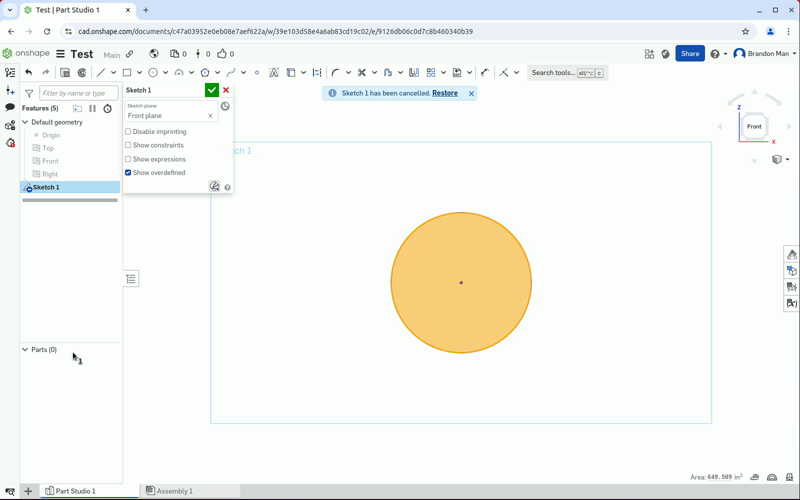
key(shift+y)
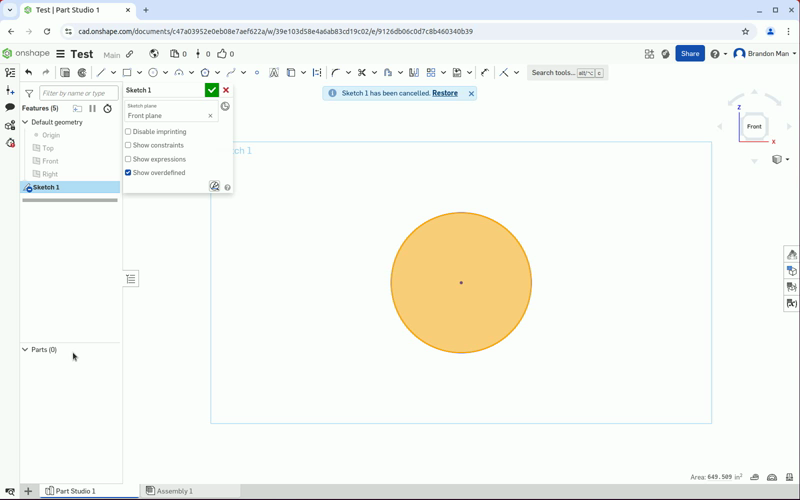
key(shift+e)
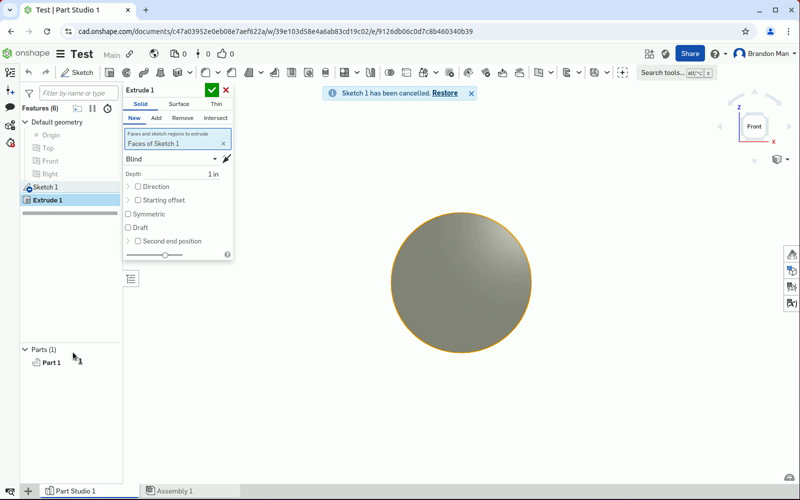
mouse_move(143, 106)
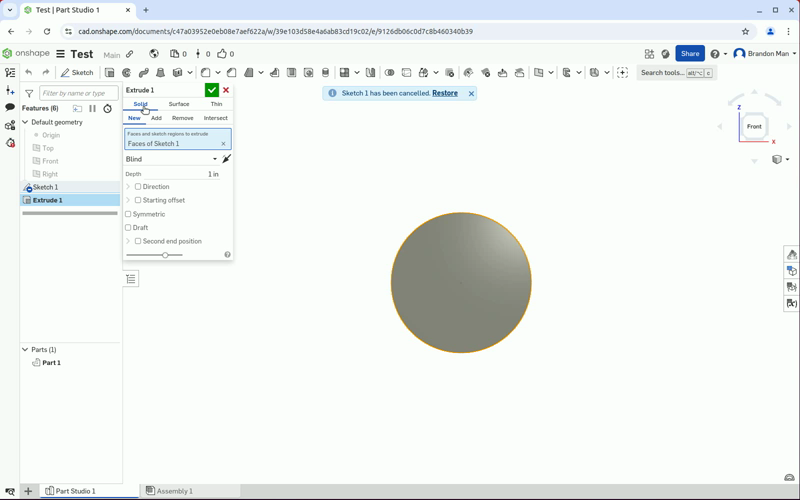
click(143, 106)
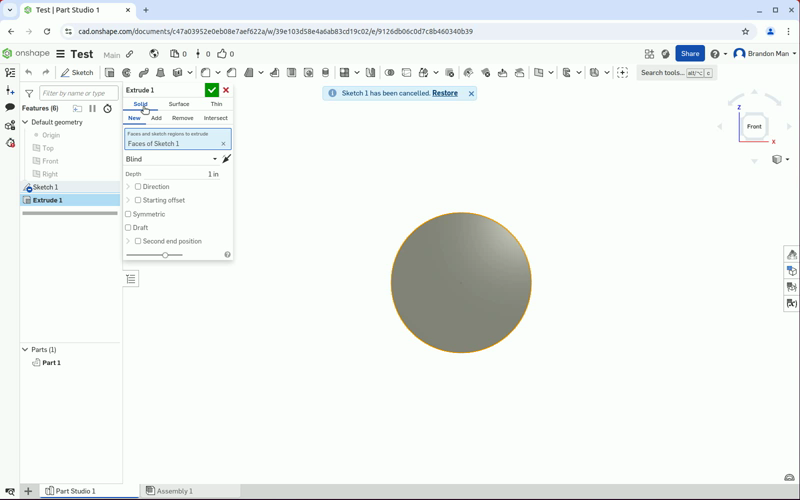
mouse_move(137, 120)
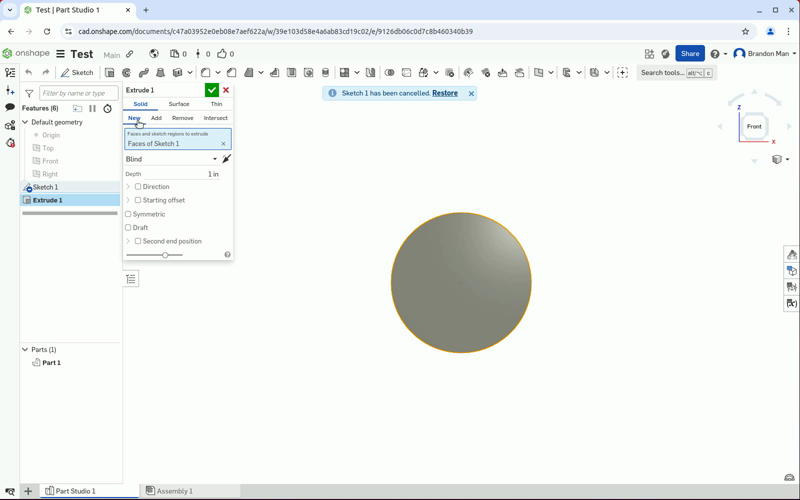
click(137, 120)
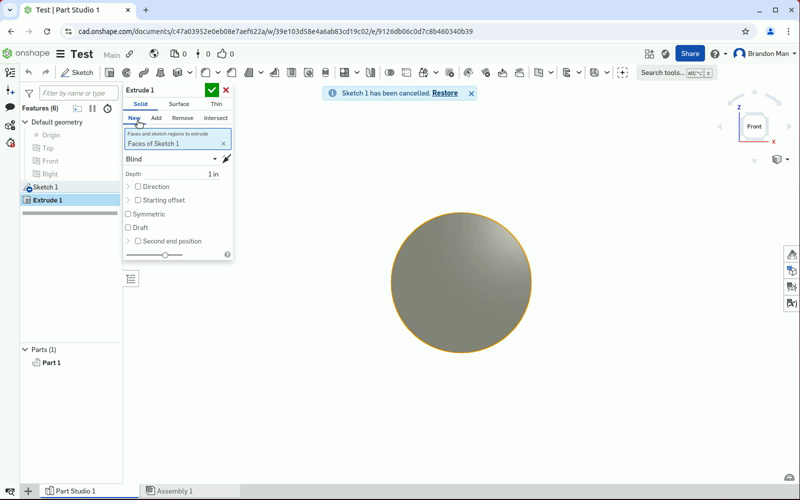
key(tab, 4)
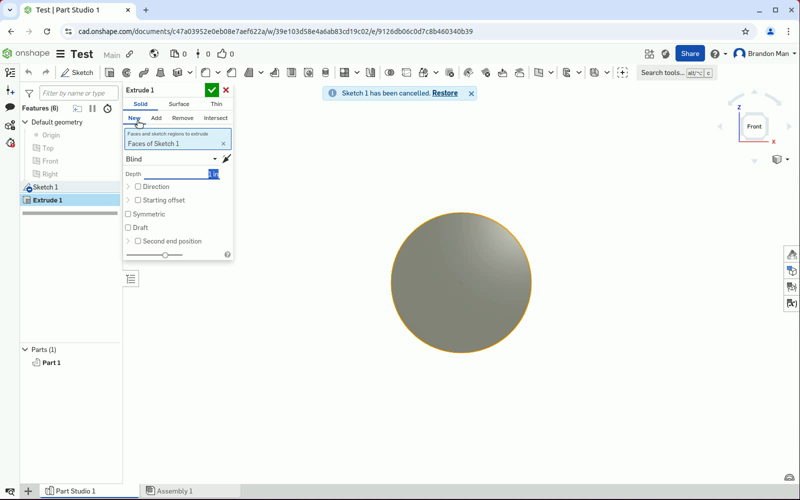
text(46.216)
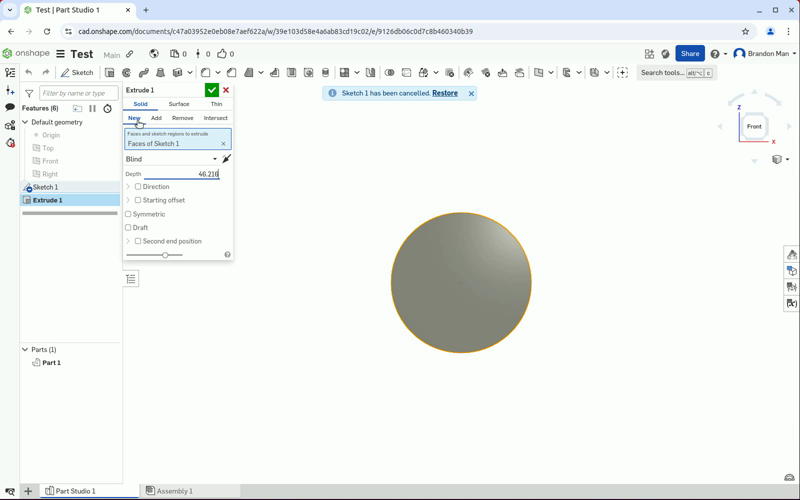
key(tab, 3)
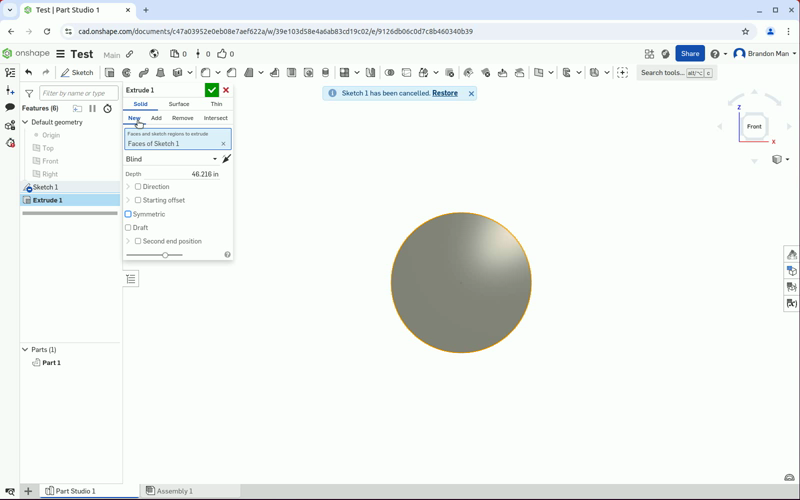
key(space)
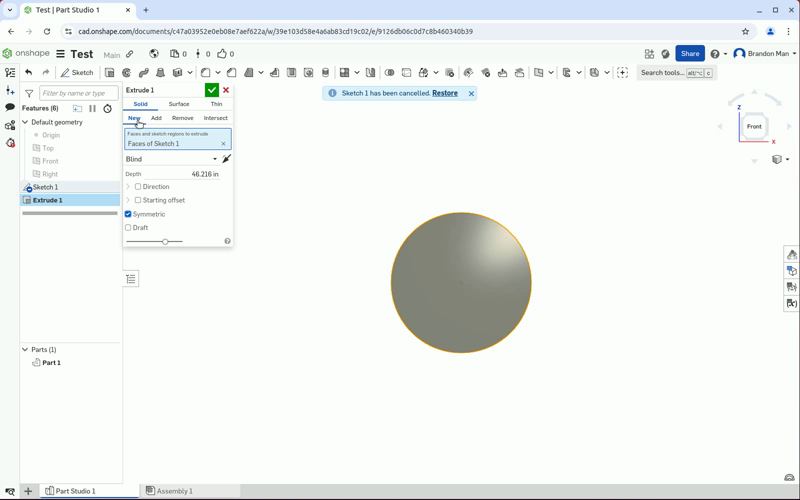
key(enter)
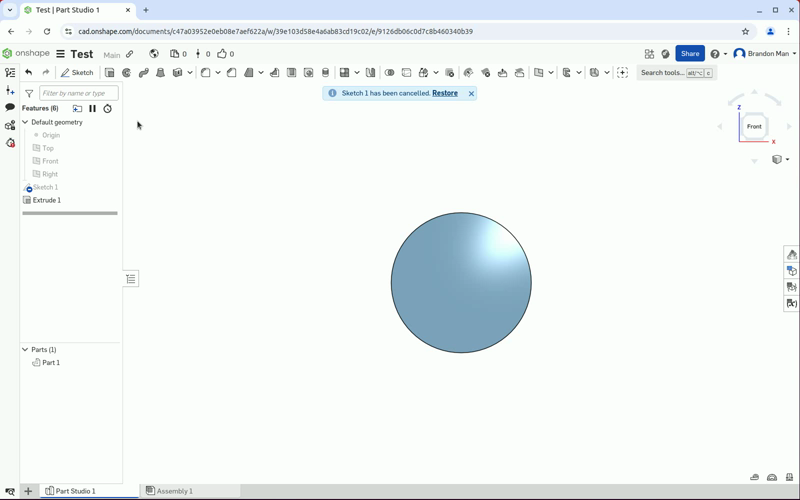
key(shift+h)
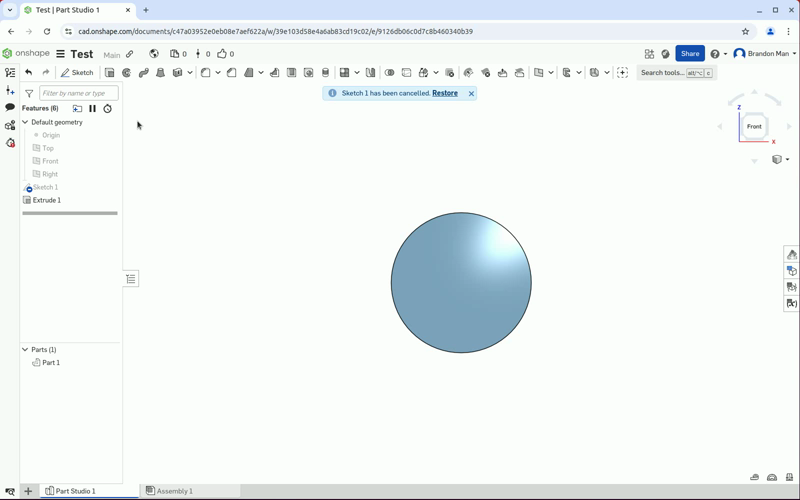
key(shift+h)
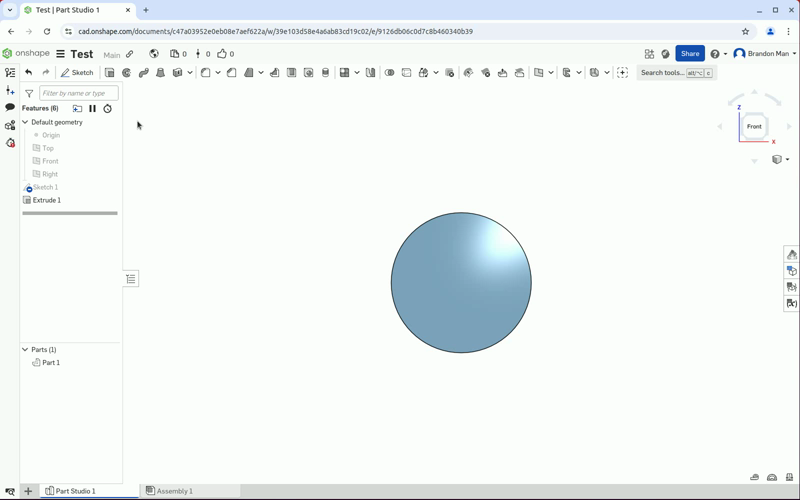
mouse_move(73, 189)
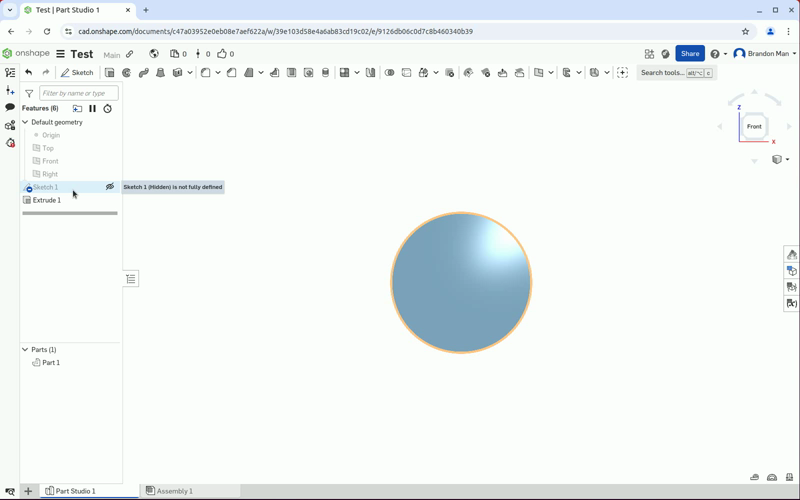
click(73, 189)
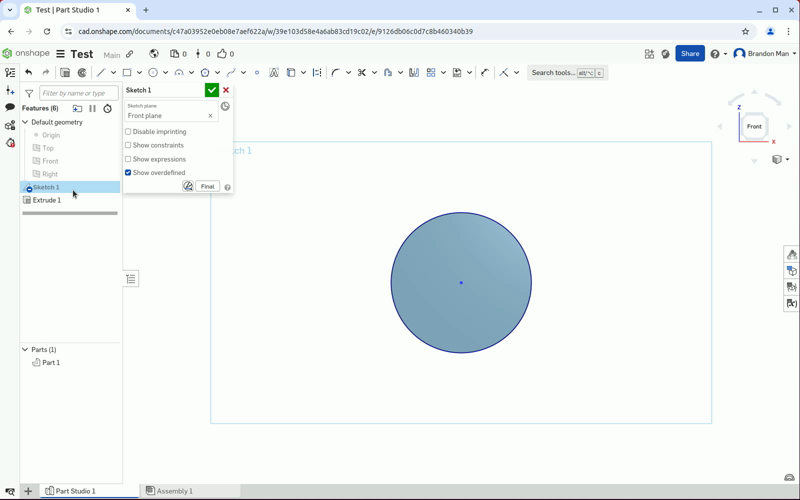
mouse_move(229, 92)
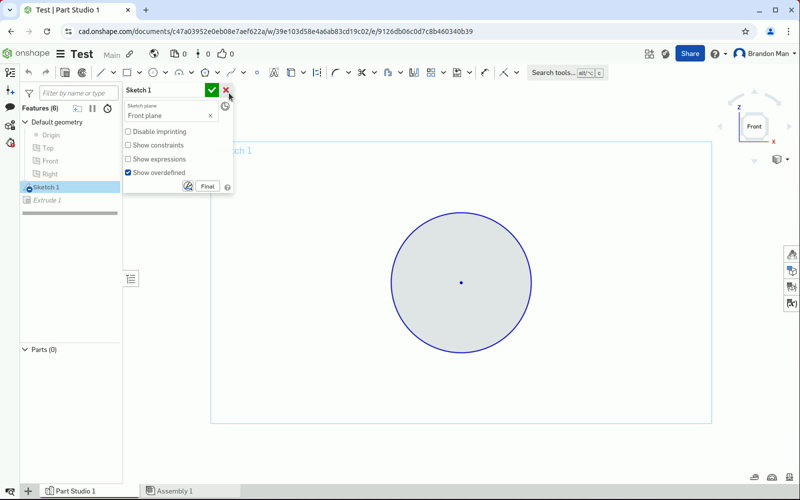
click(229, 92)
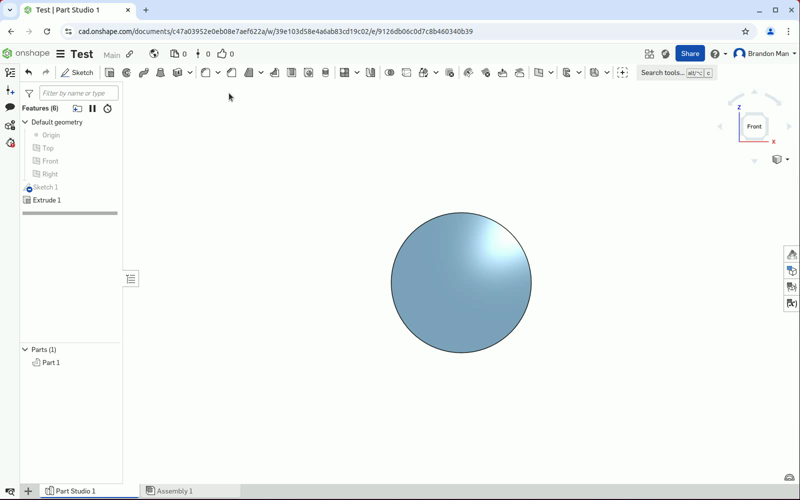
mouse_move(73, 352)
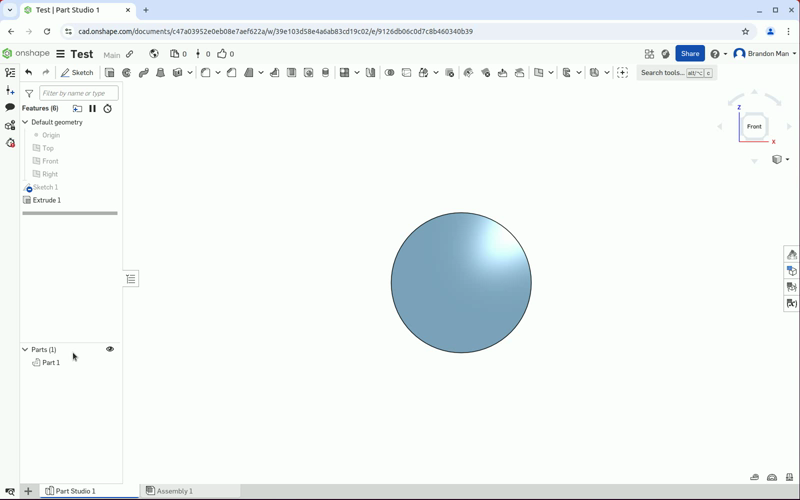
key(y)
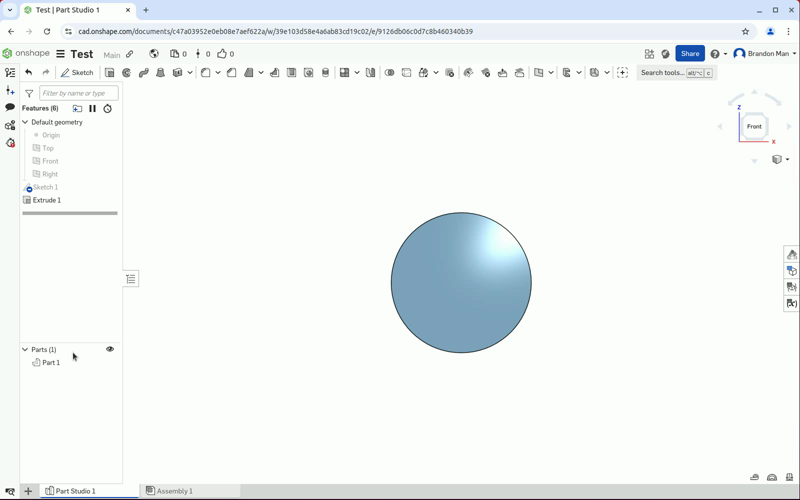
key(shift+p)
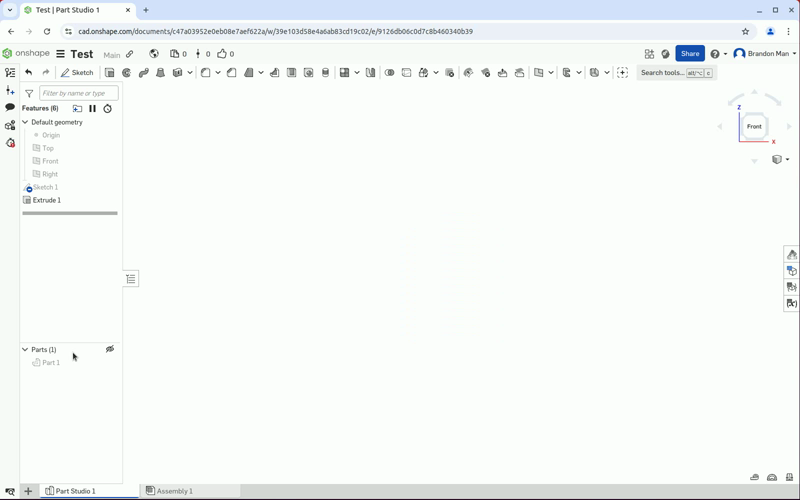
key(space)
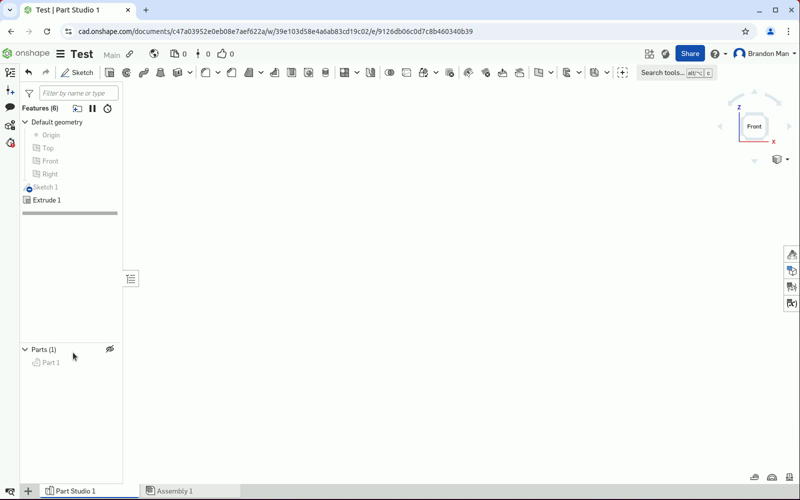
key_down(shift)
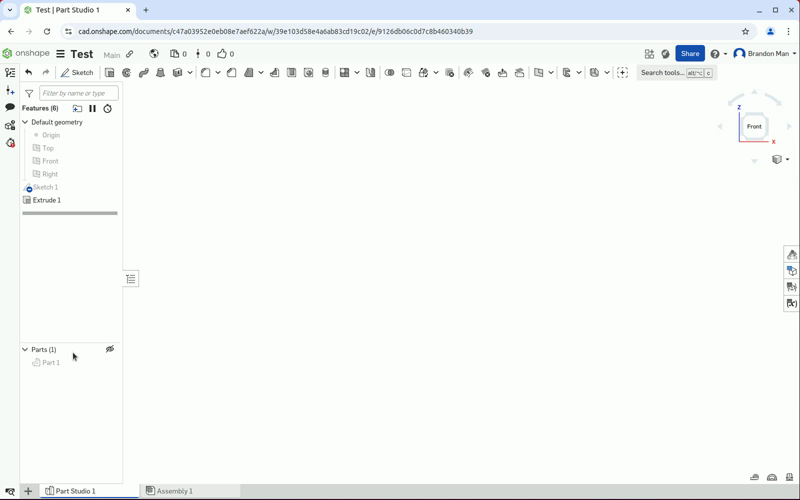
key(down)
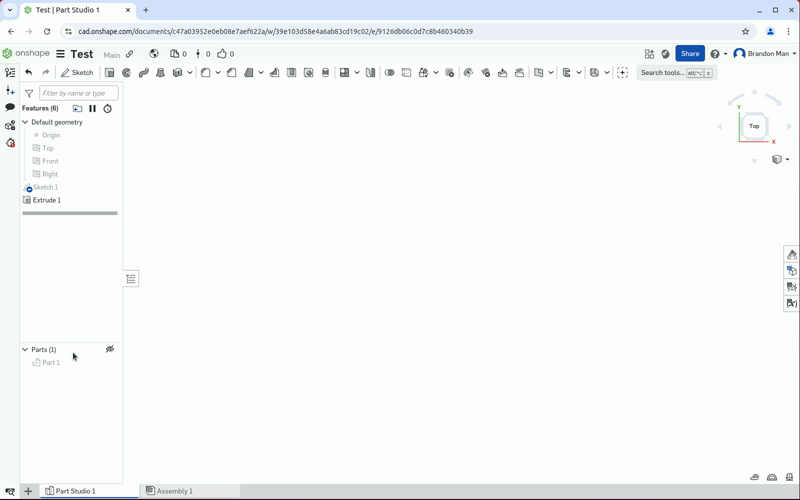
key_up(shift)
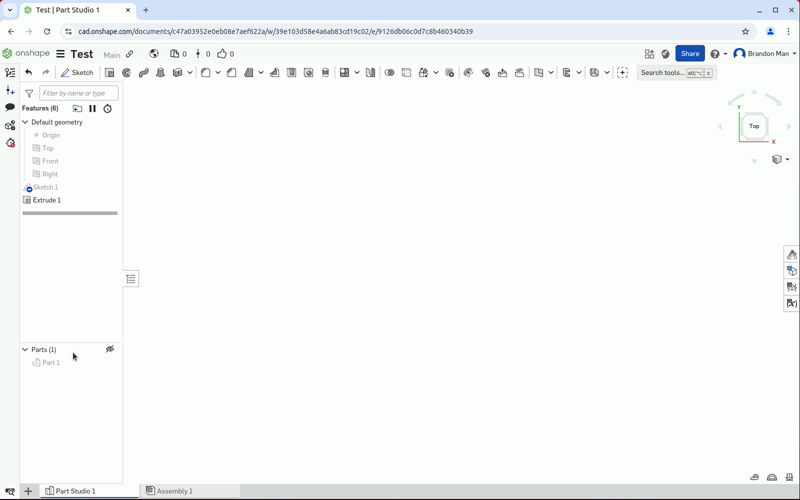
mouse_move(73, 352)
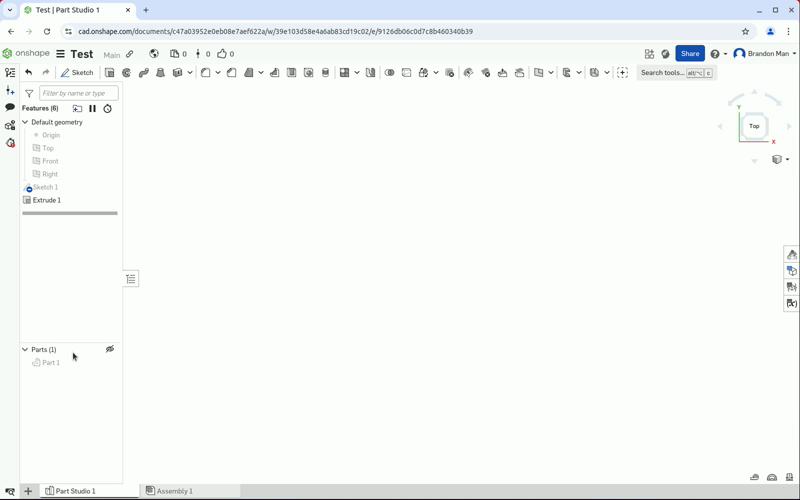
key(shift+y)
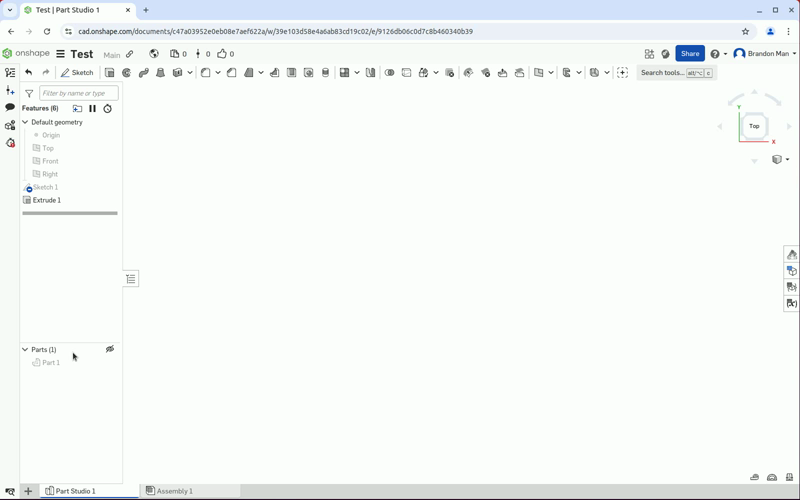
key(shift+s)
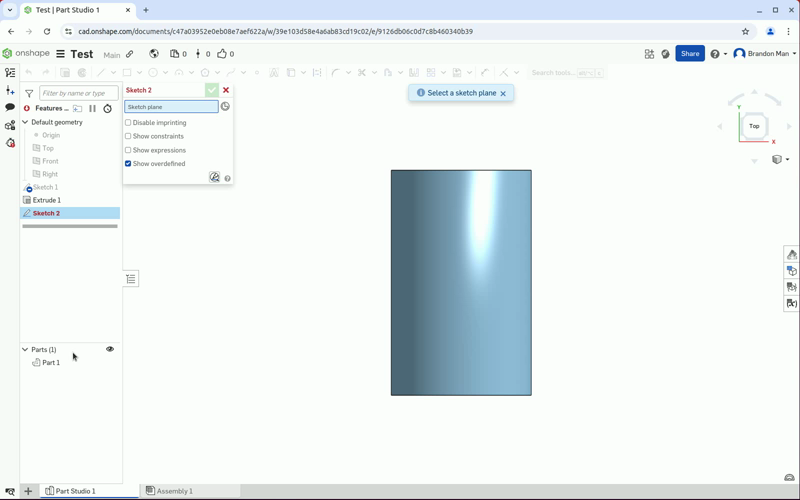
mouse_move(73, 150)
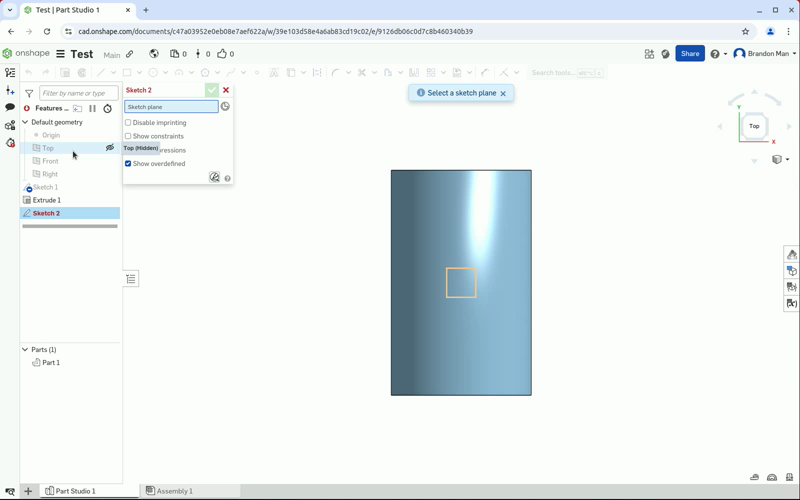
click(73, 150)
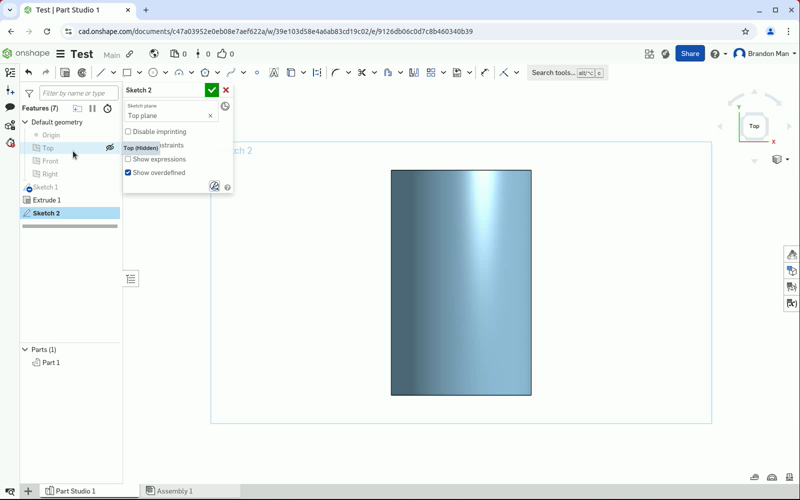
mouse_move(73, 352)
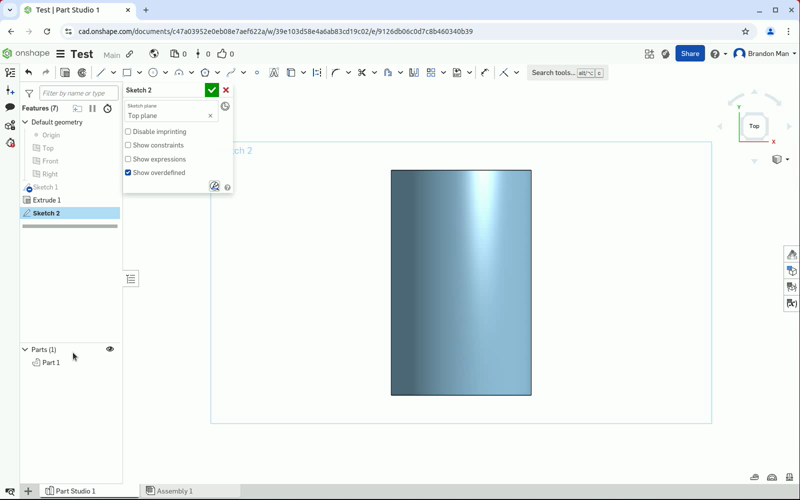
key(y)
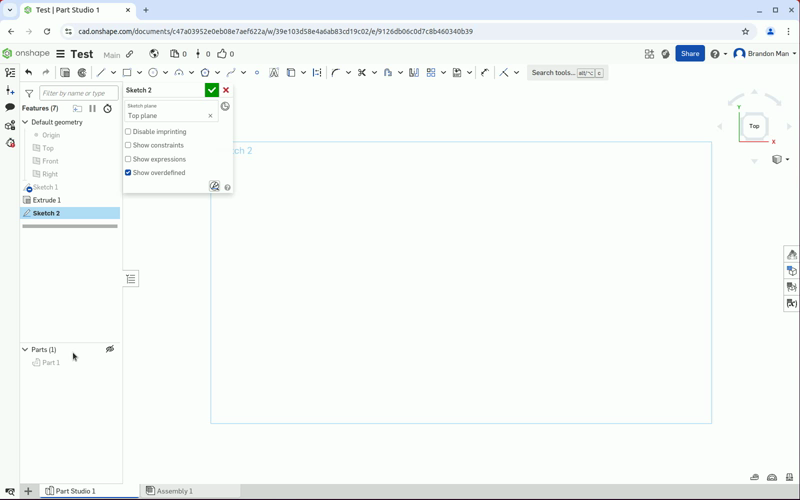
key(c)
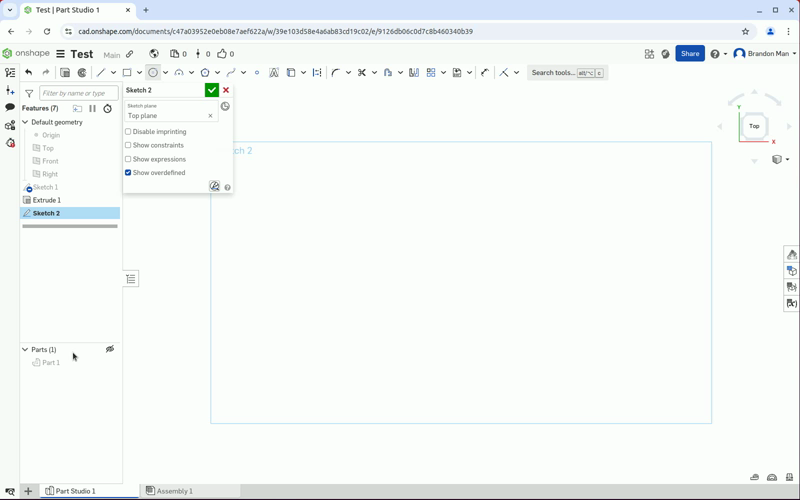
key_down(shift)
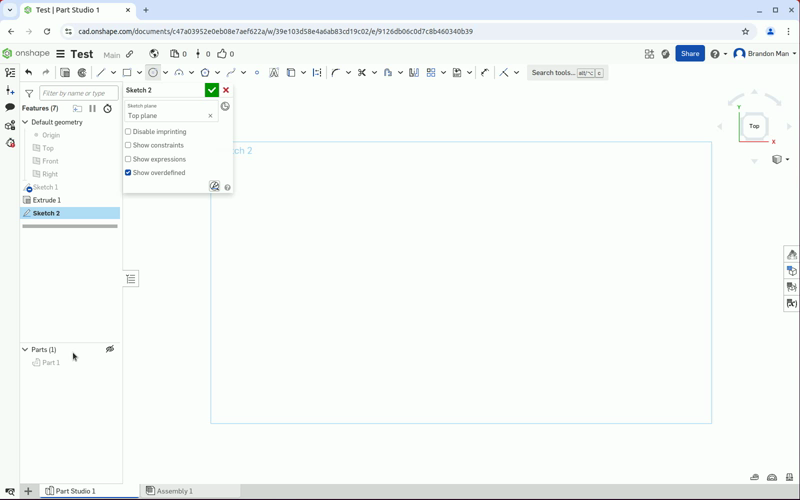
mouse_move(461, 282)
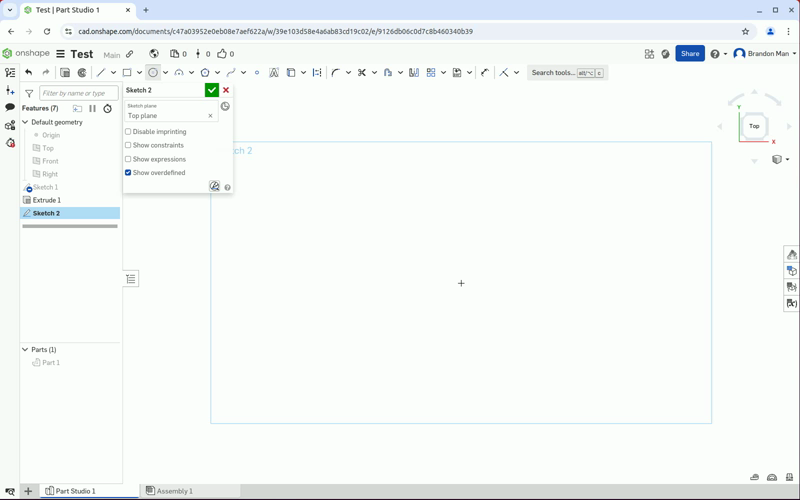
click(461, 282)
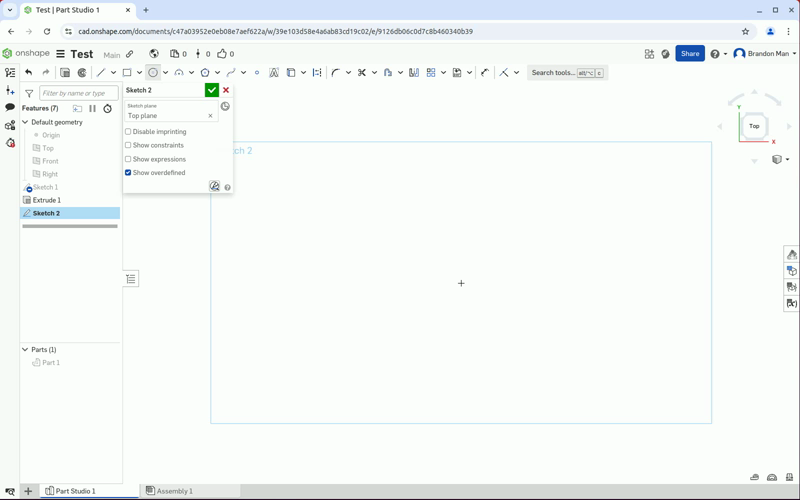
key_up(shift)
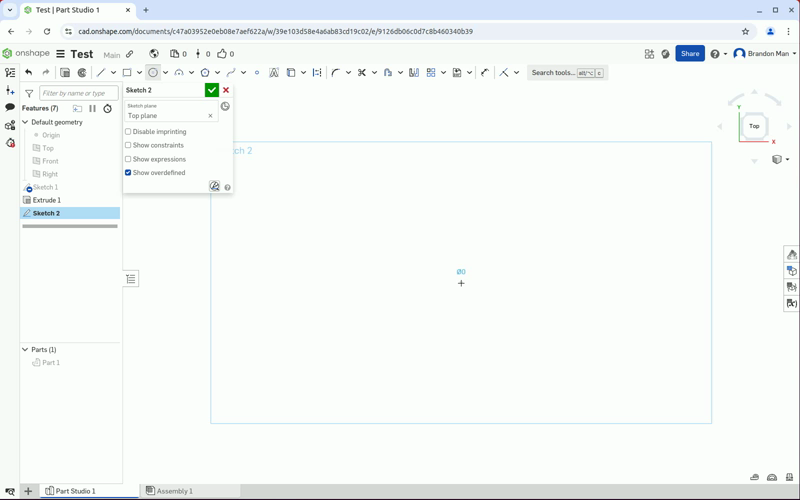
mouse_move(500, 282)
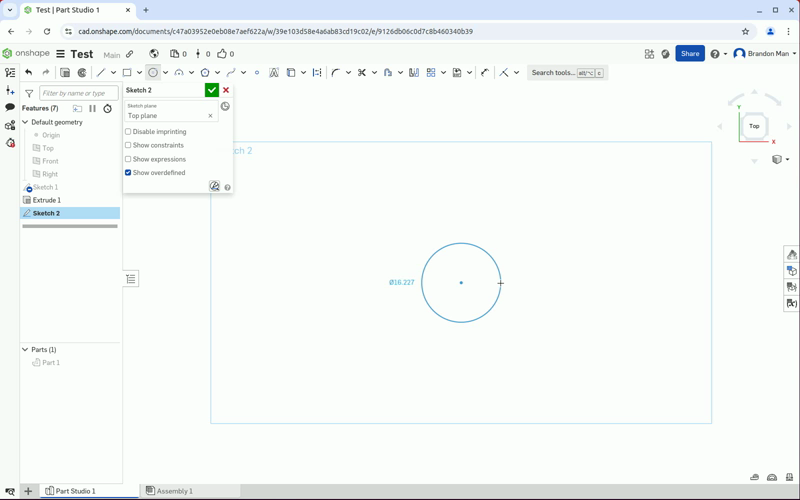
click(500, 282)
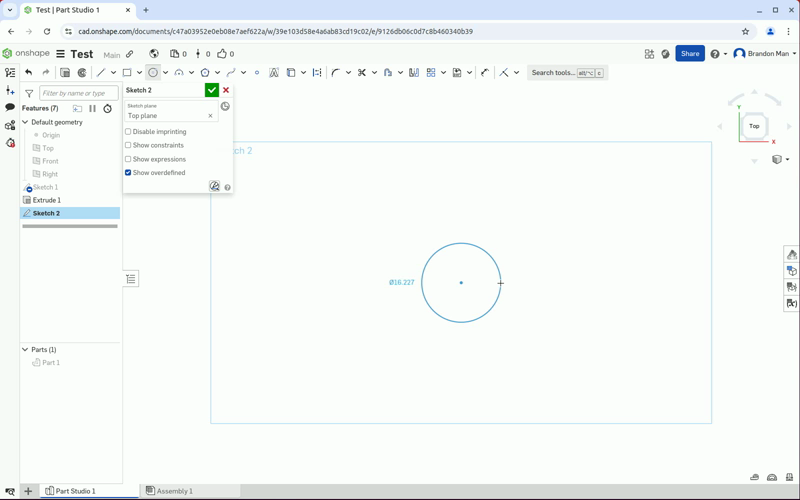
key(esc)
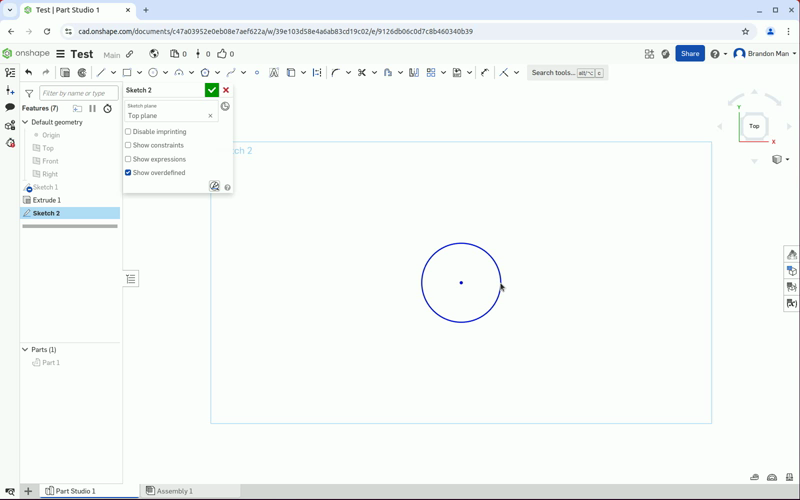
mouse_move(437, 265)
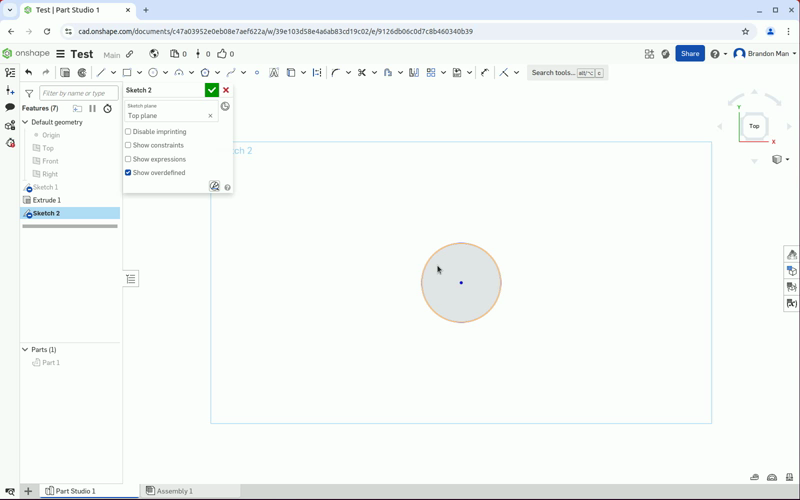
click(437, 265)
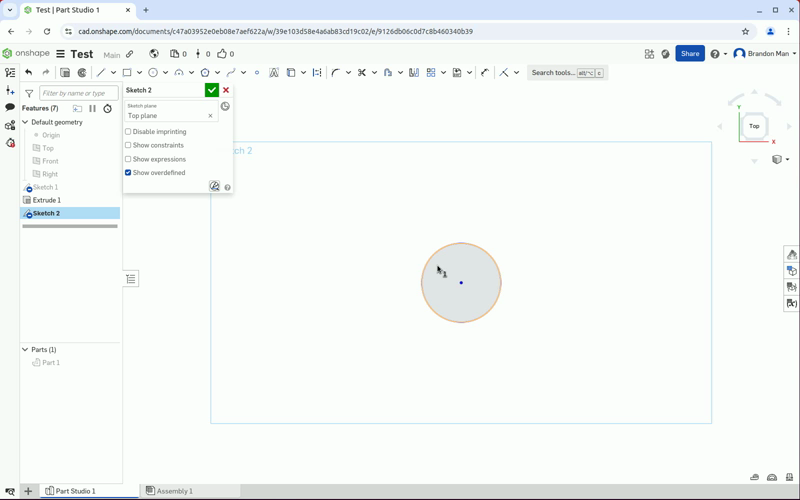
mouse_move(73, 352)
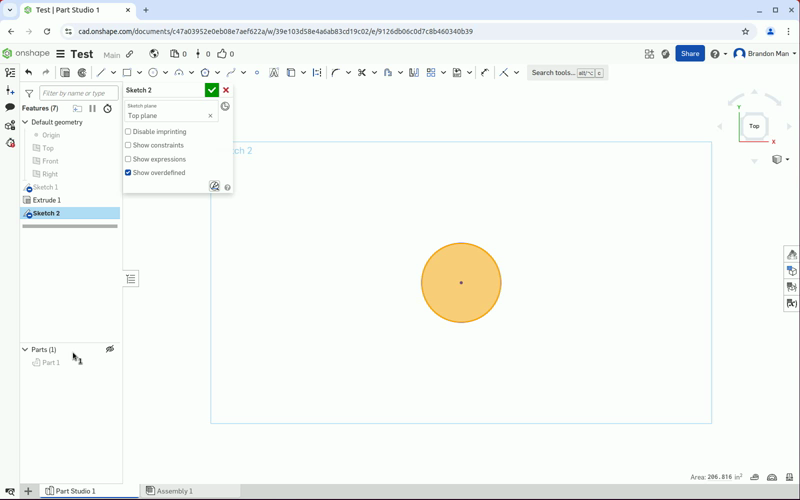
key(shift+y)
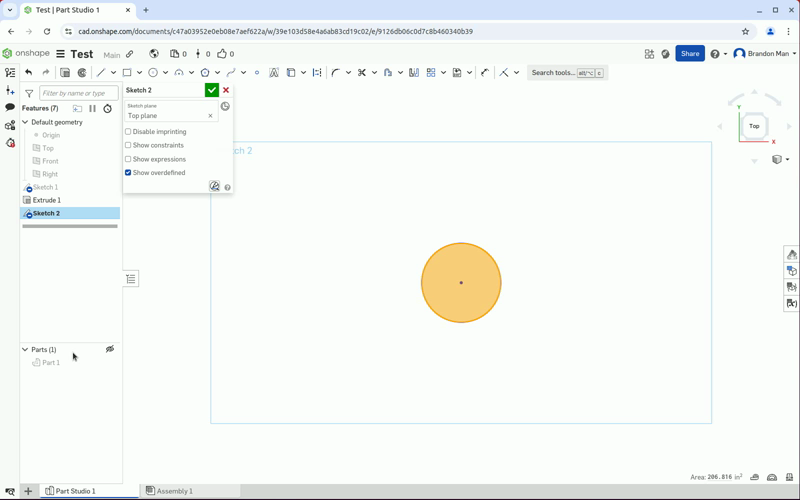
key(shift+e)
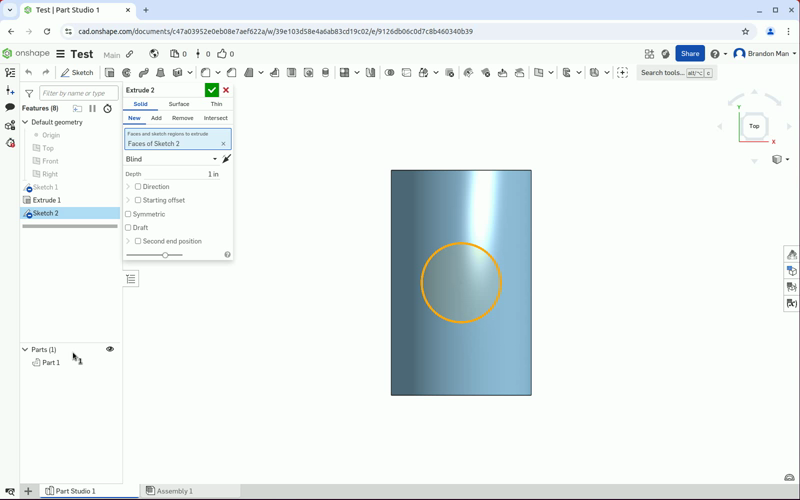
mouse_move(143, 106)
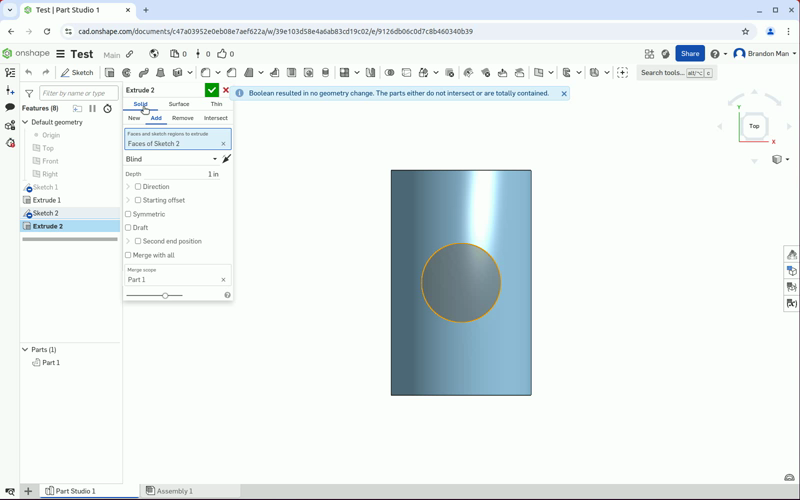
click(143, 106)
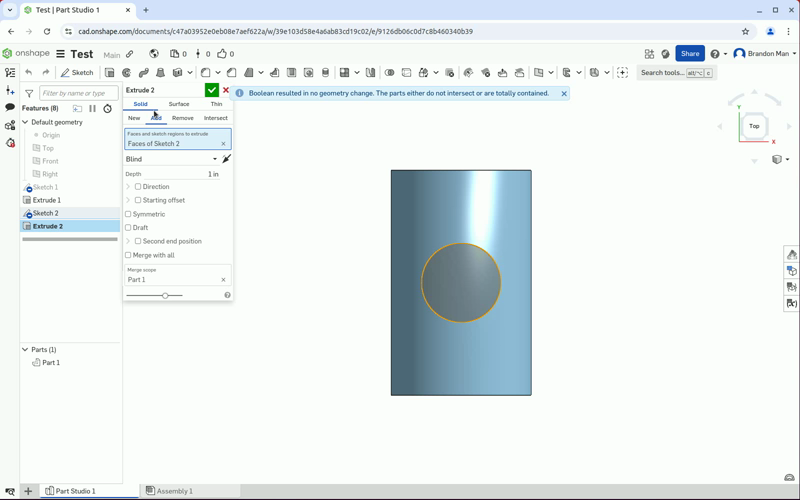
mouse_move(186, 120)
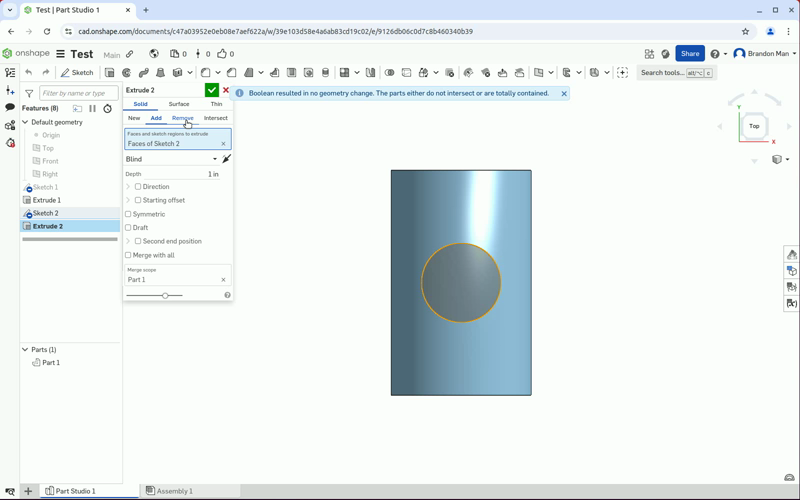
click(186, 120)
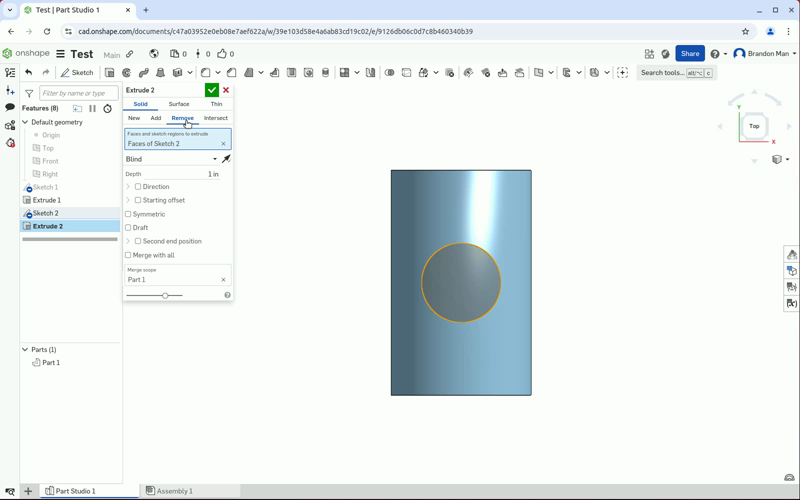
key(tab, 4)
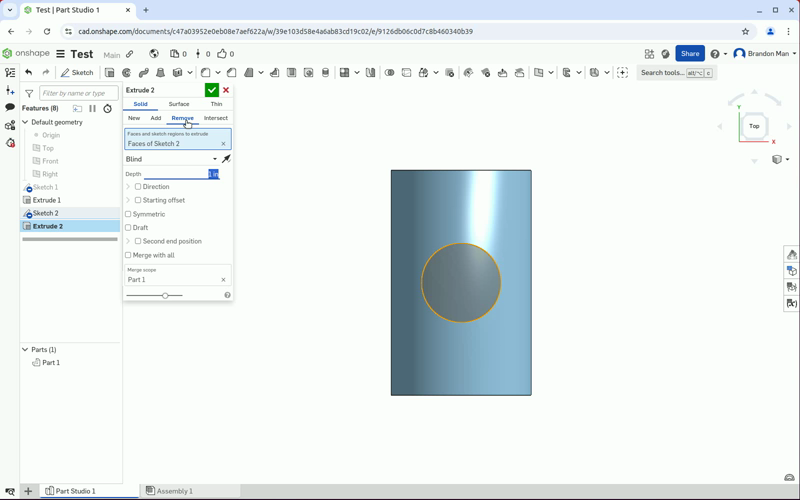
text(61.622)
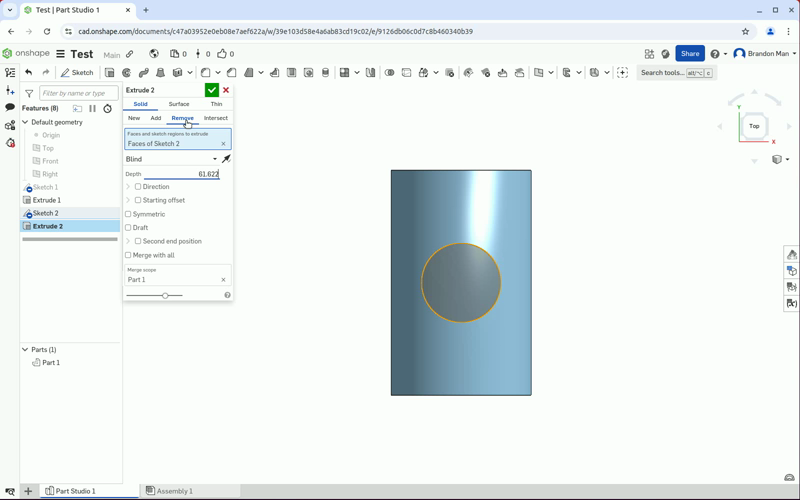
key(tab, 3)
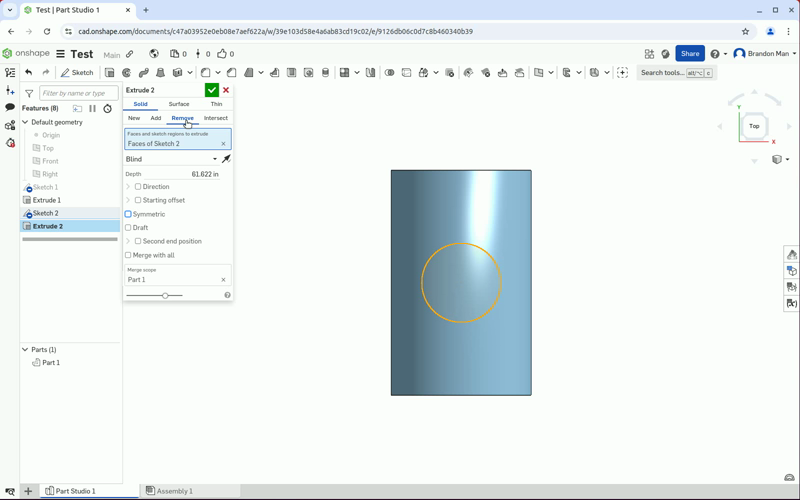
key(space)
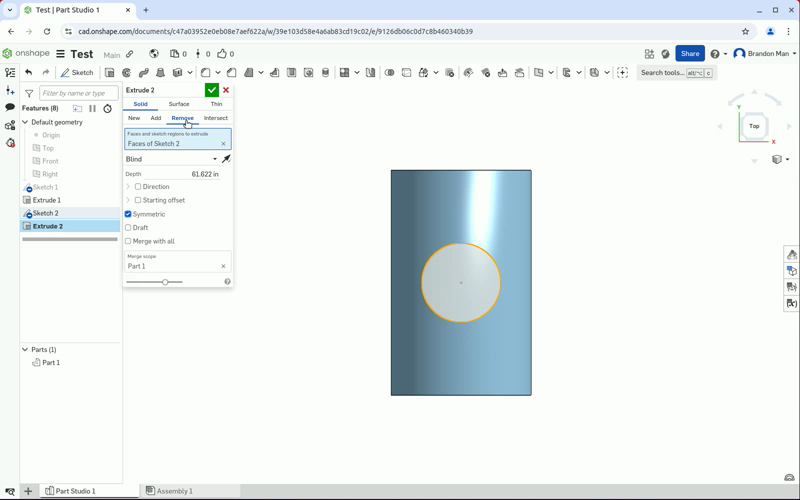
key(tab, 2)
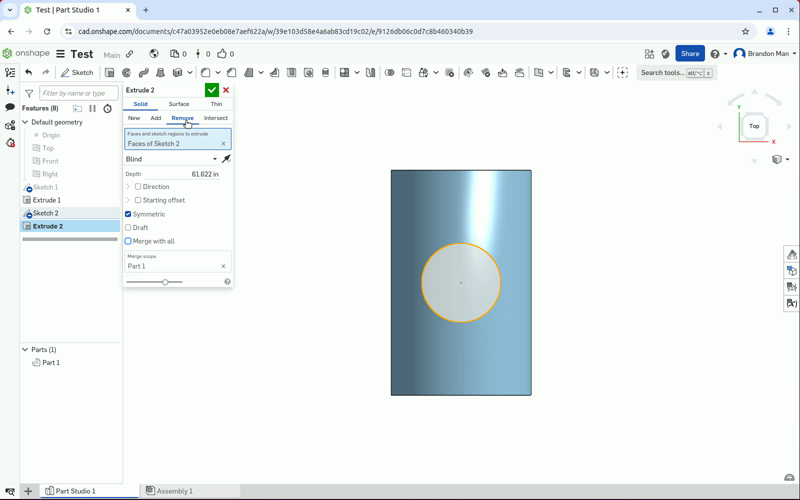
key(space)
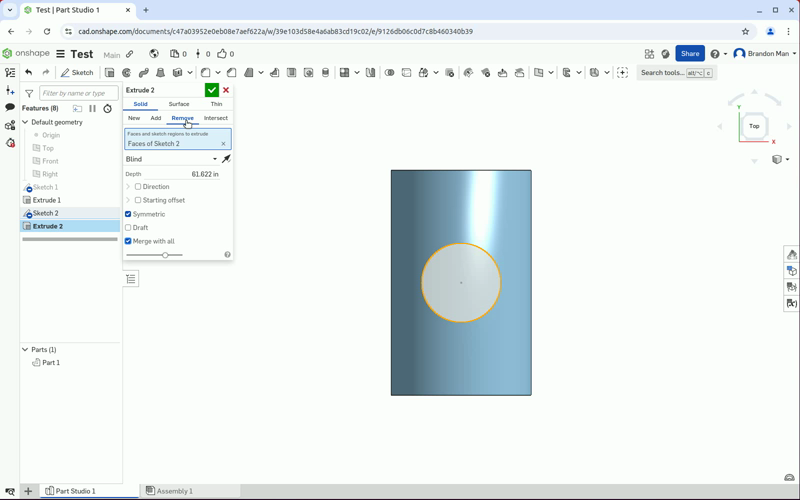
key(enter)
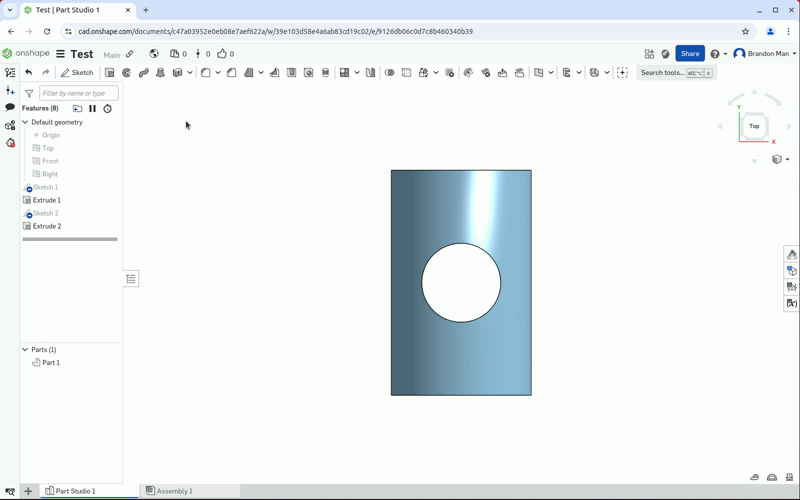
key(shift+h)
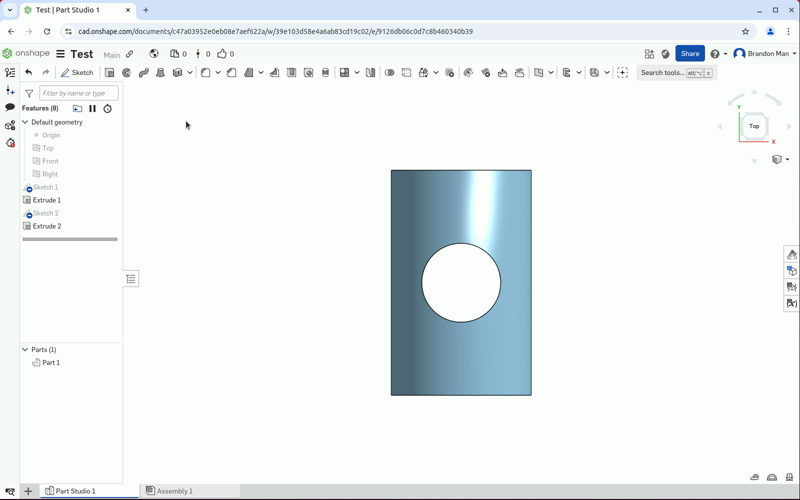
key(shift+h)
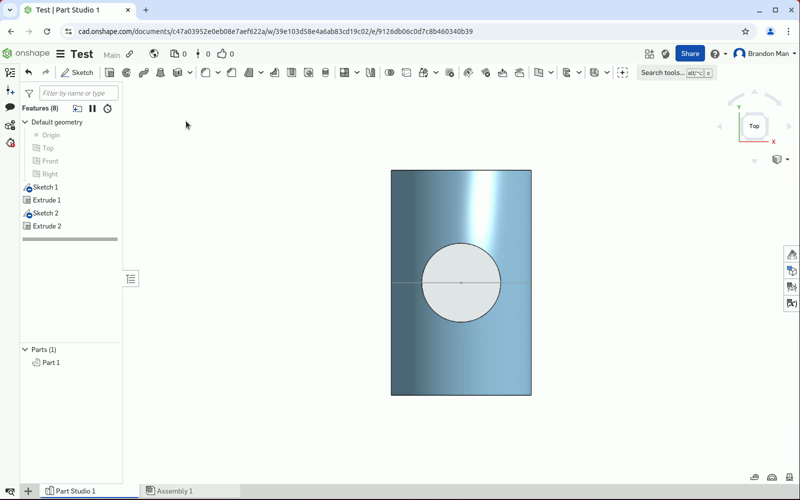
key(shift+7)
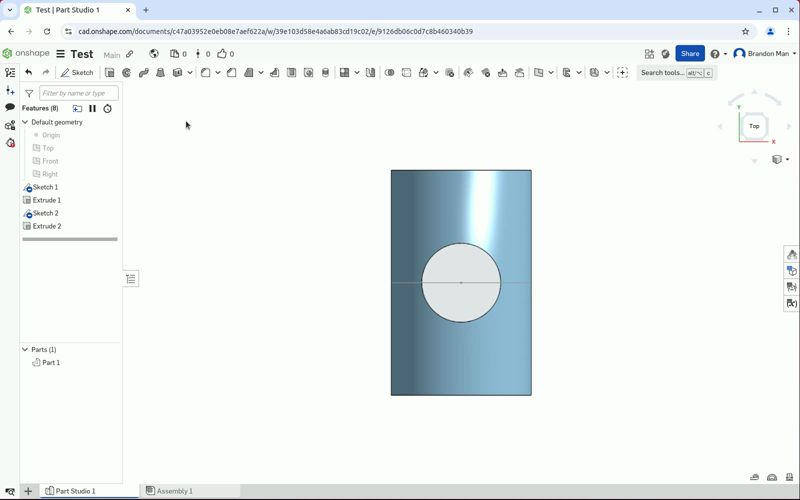
key(up, 3)
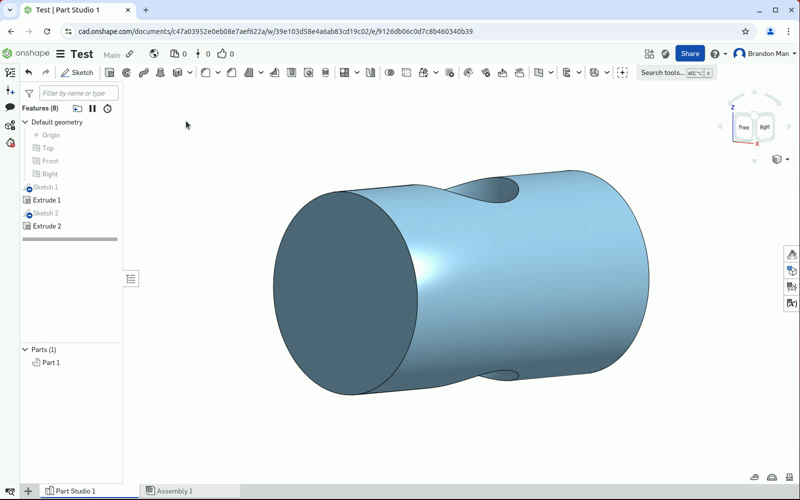
key(left, 3)
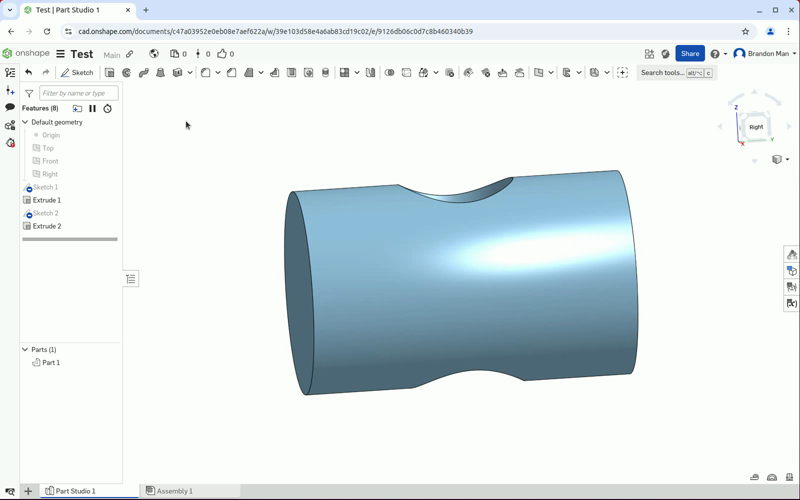
key(right, 3)
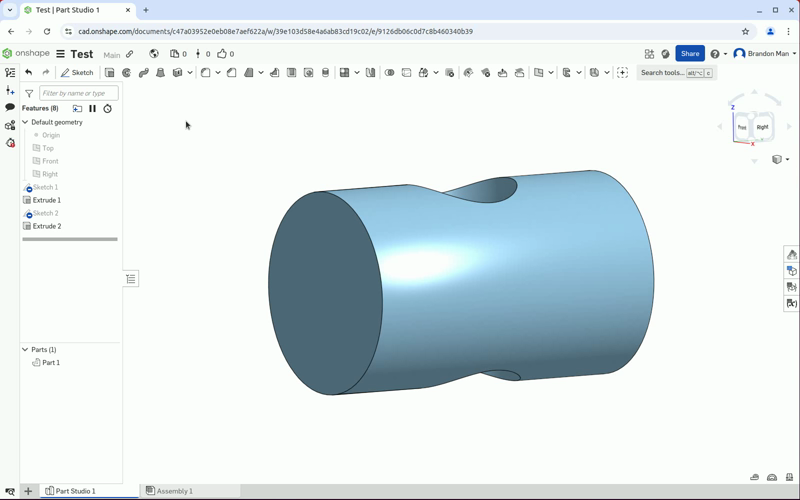
key(down, 3)
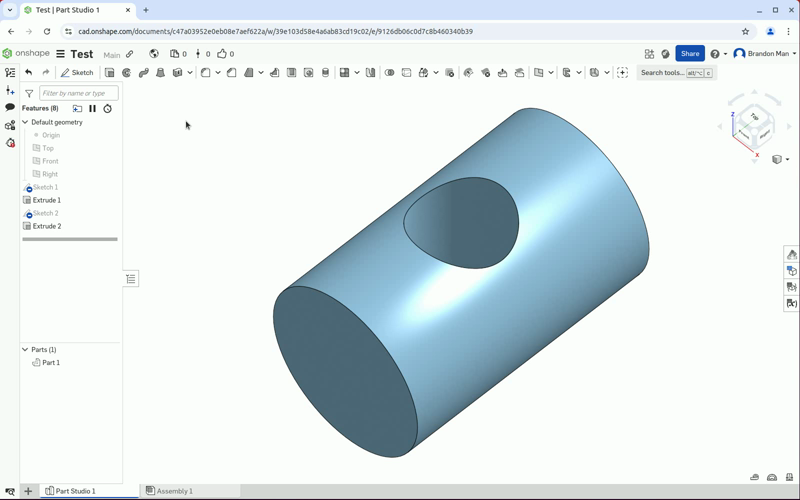
mouse_move(73, 189)
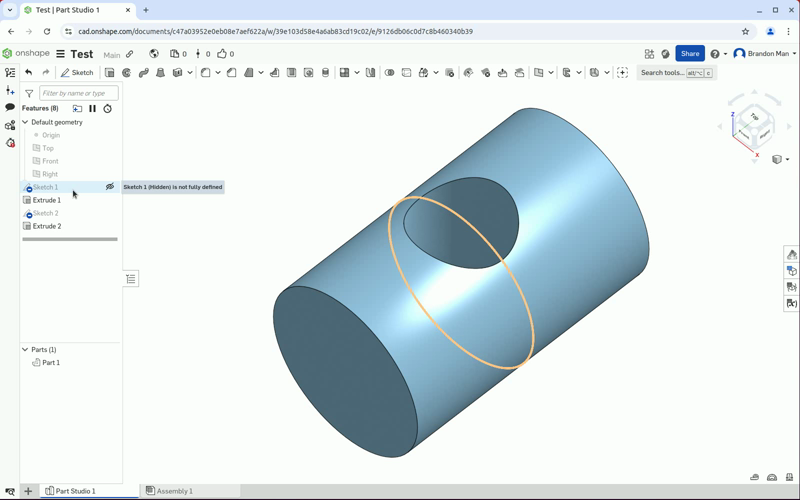
click(73, 189)